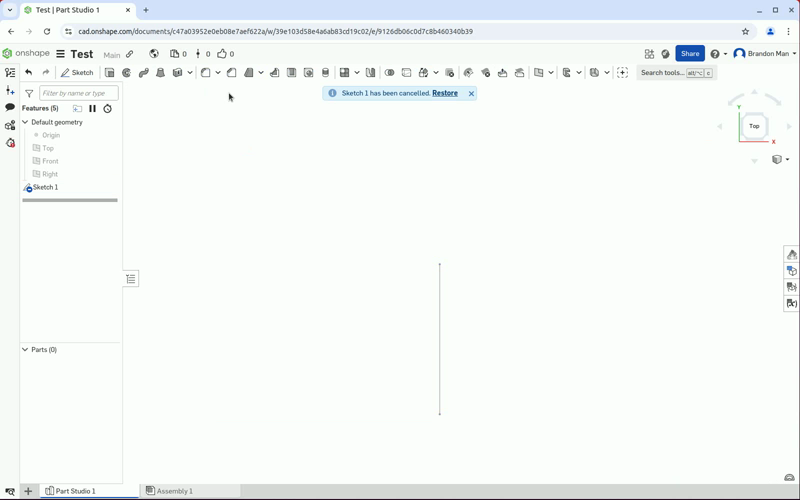
key(shift+h)
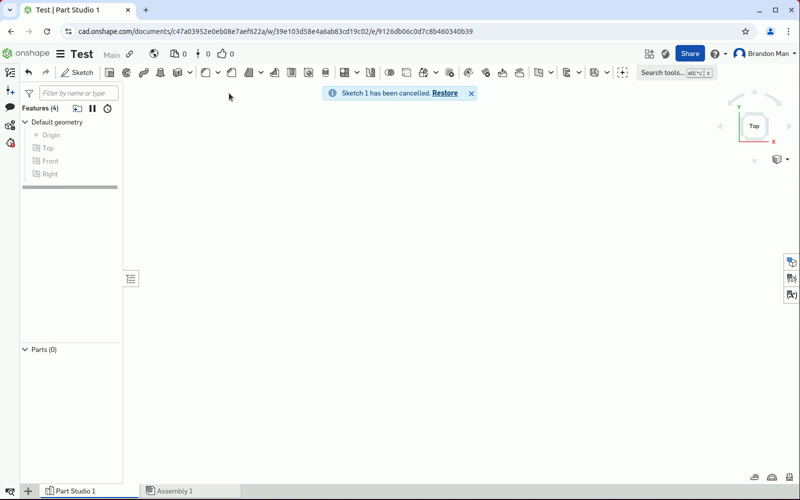
mouse_move(73, 352)
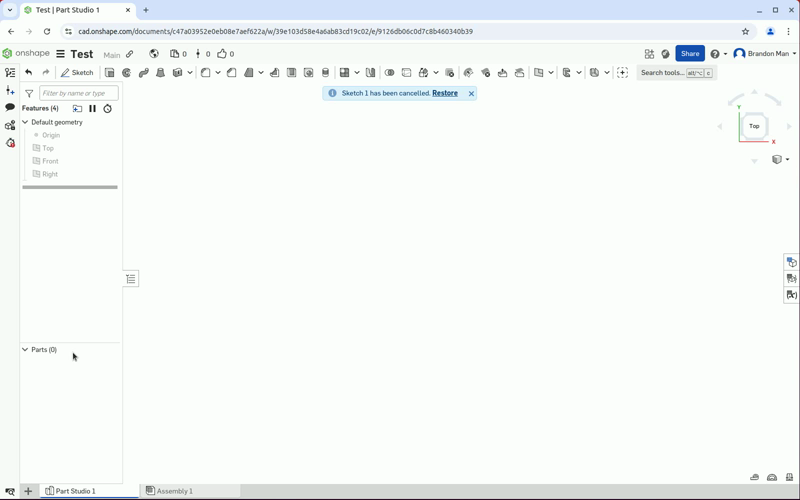
key(y)
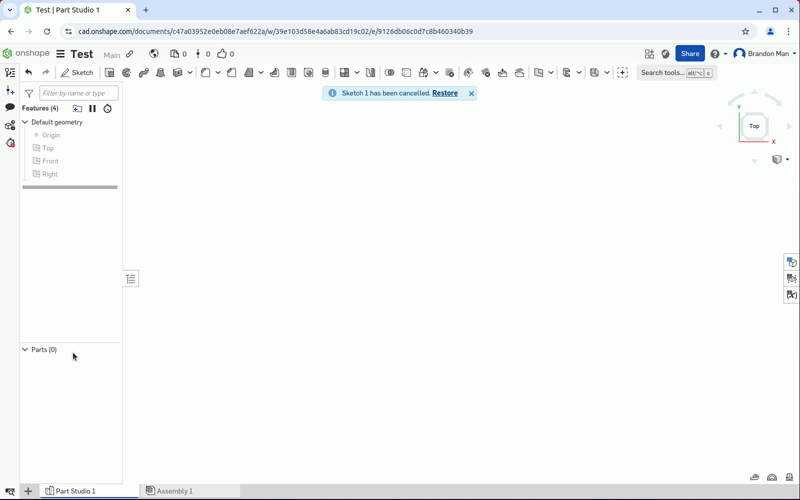
key(shift+p)
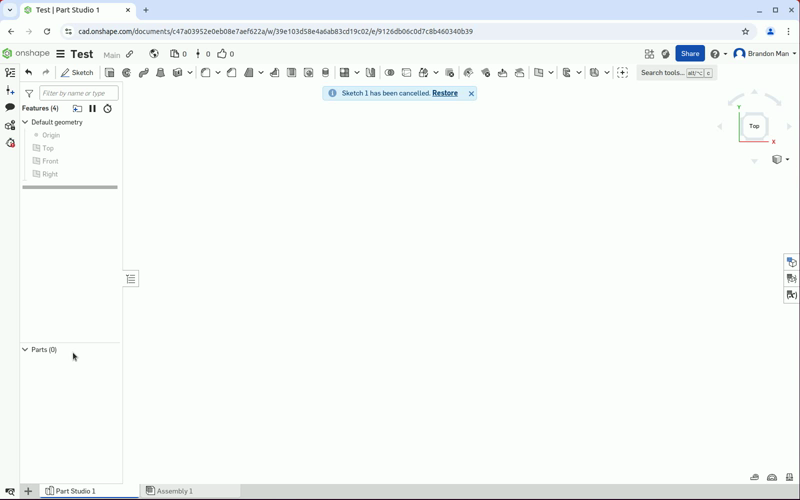
key(space)
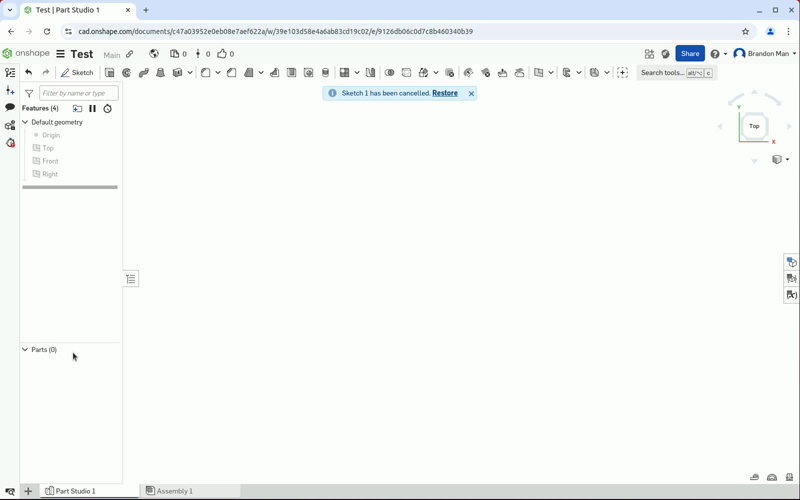
key_down(shift)
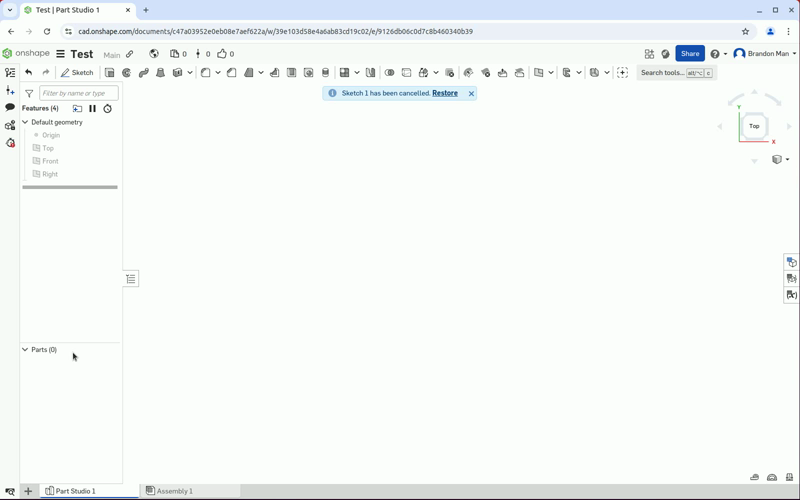
key(up)
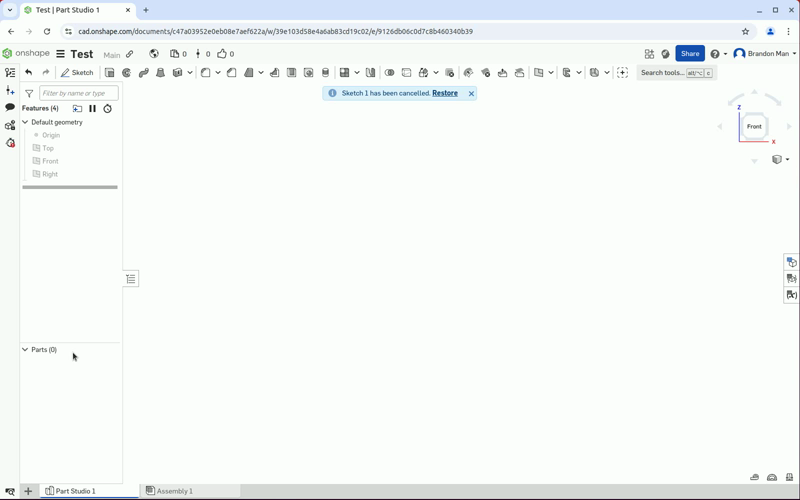
key_up(shift)
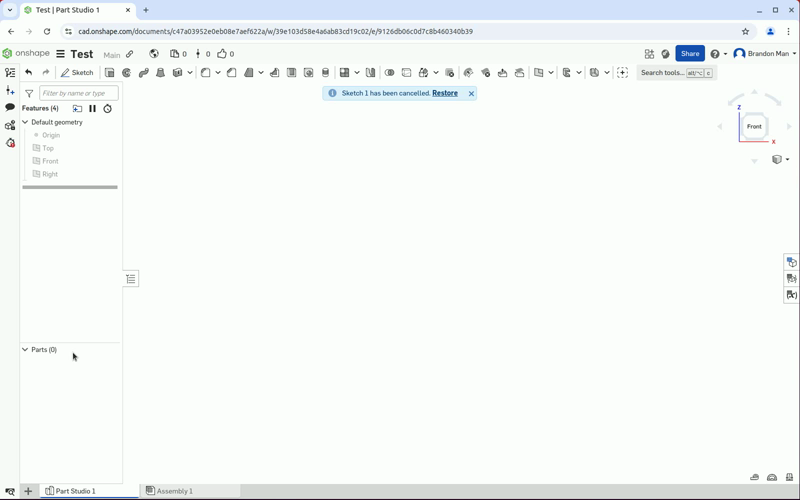
mouse_move(73, 352)
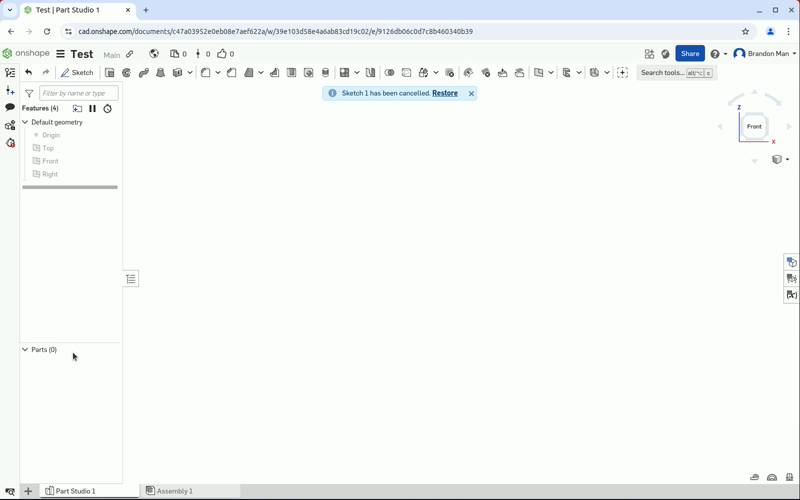
key(shift+y)
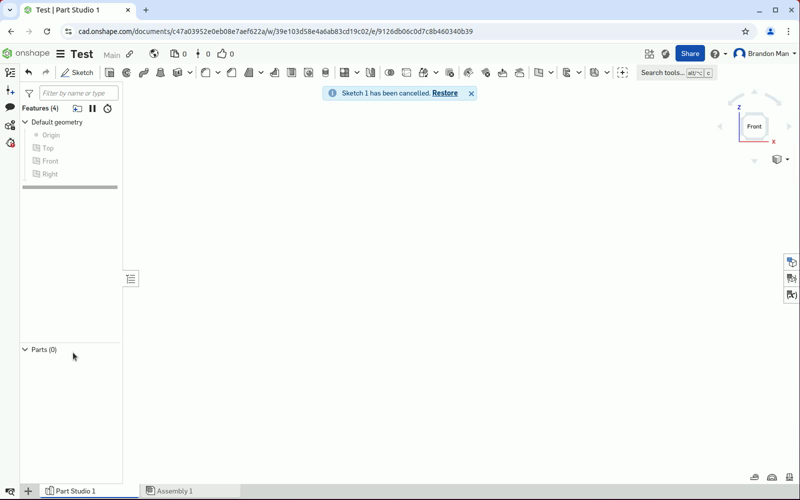
key(shift+s)
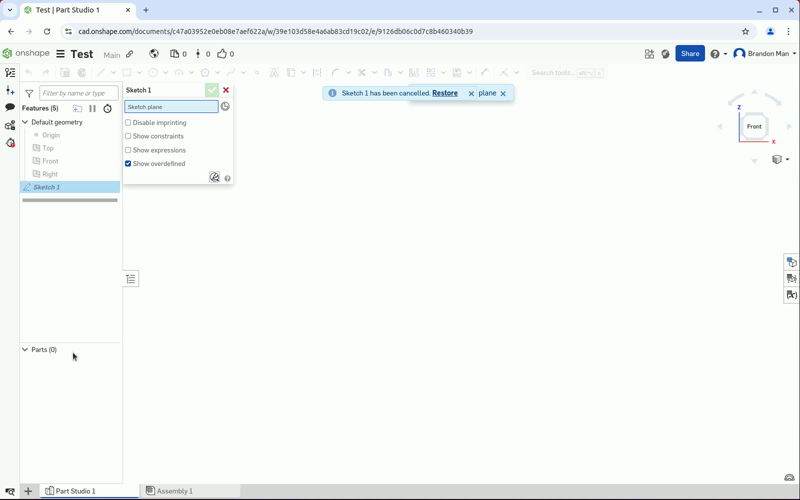
mouse_move(73, 163)
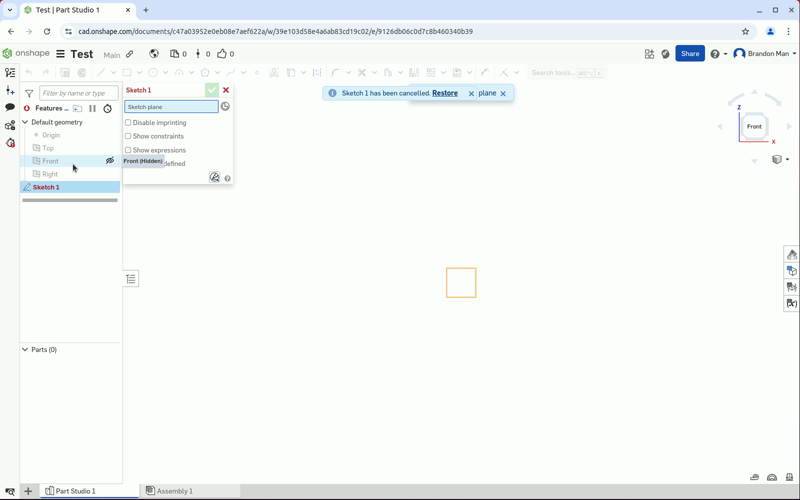
click(73, 163)
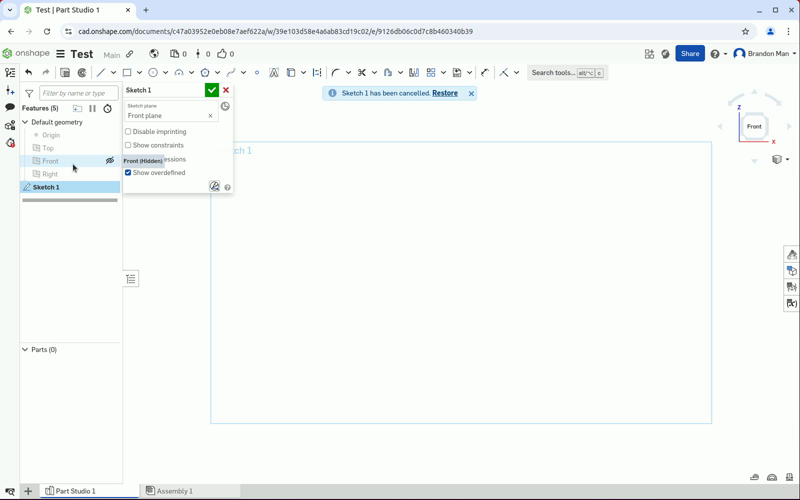
mouse_move(73, 352)
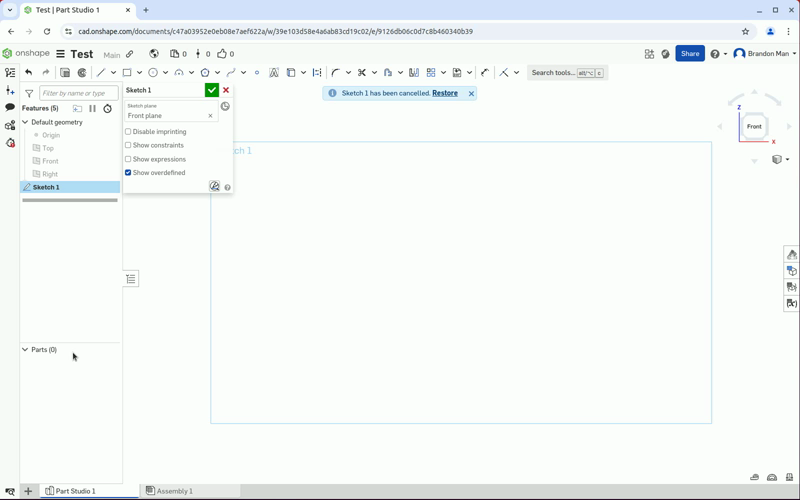
key(y)
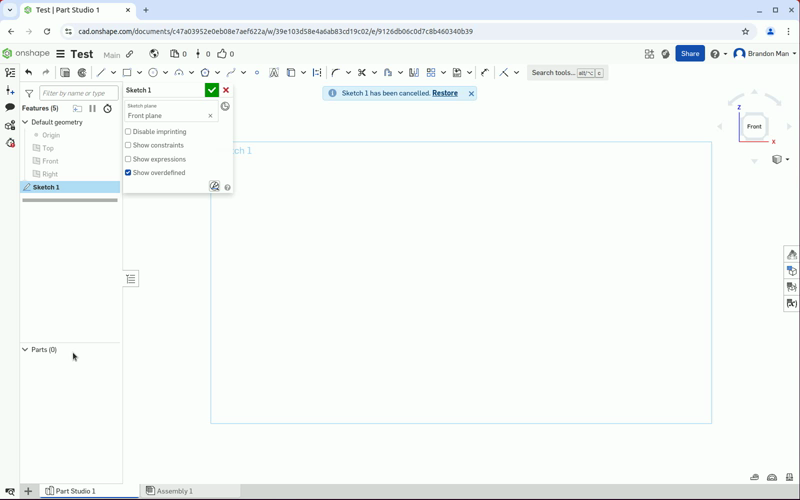
key(l)
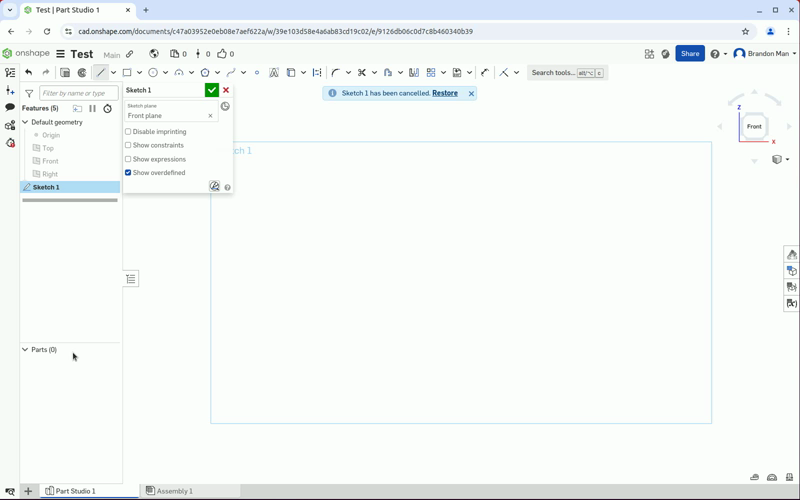
key_down(shift)
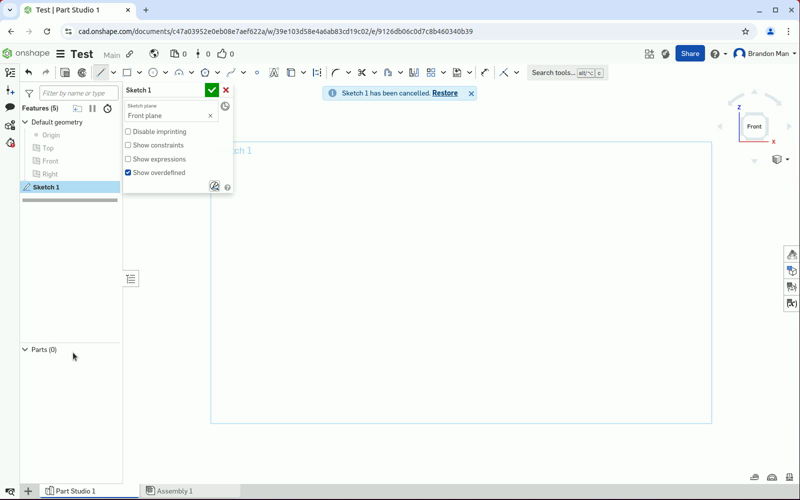
mouse_move(348, 262)
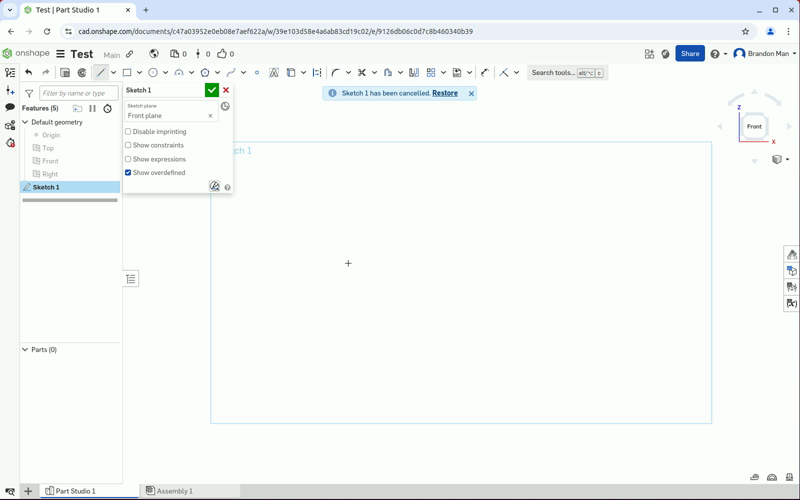
click(348, 262)
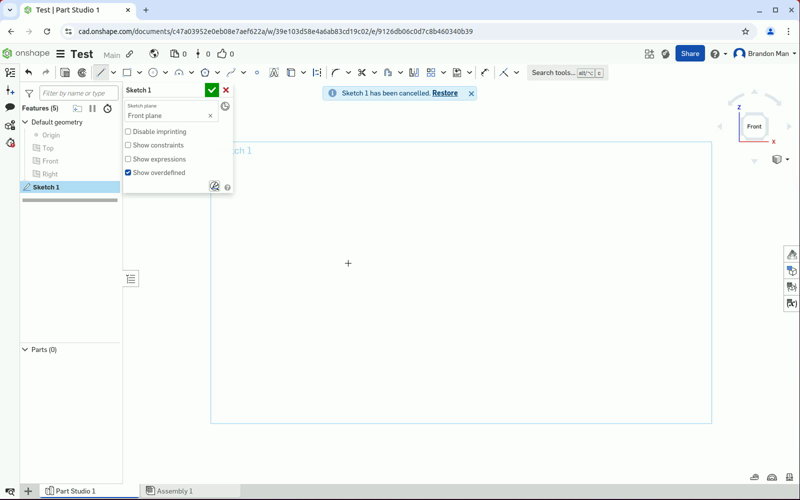
key_up(shift)
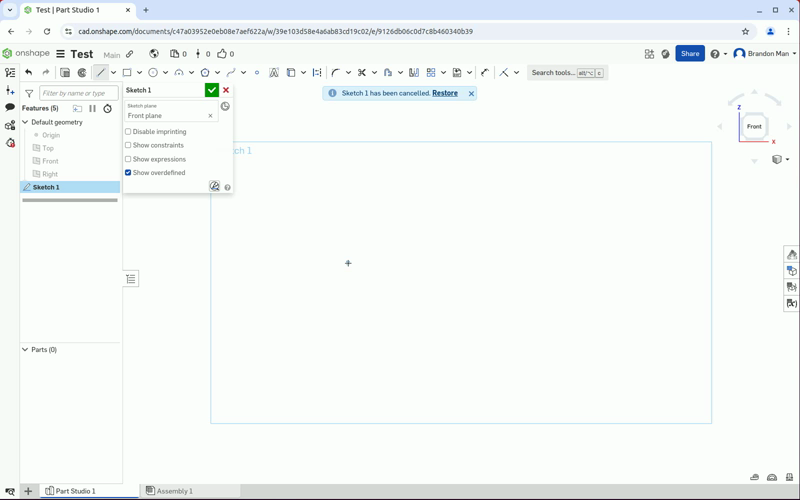
key_down(shift)
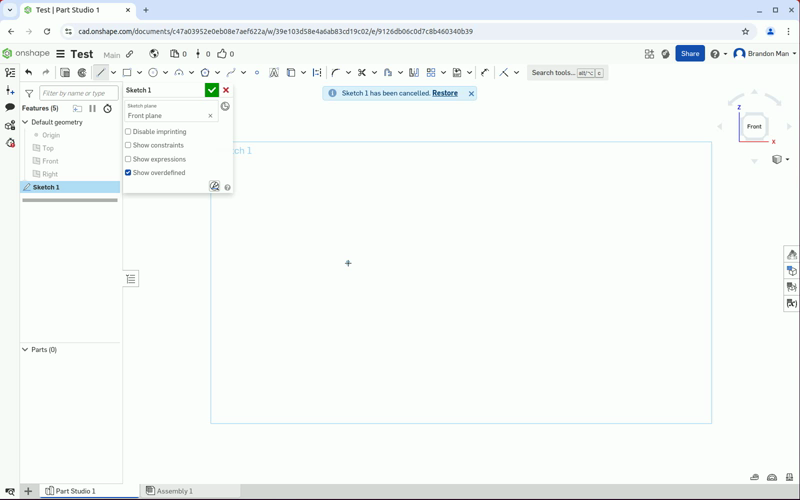
mouse_move(378, 262)
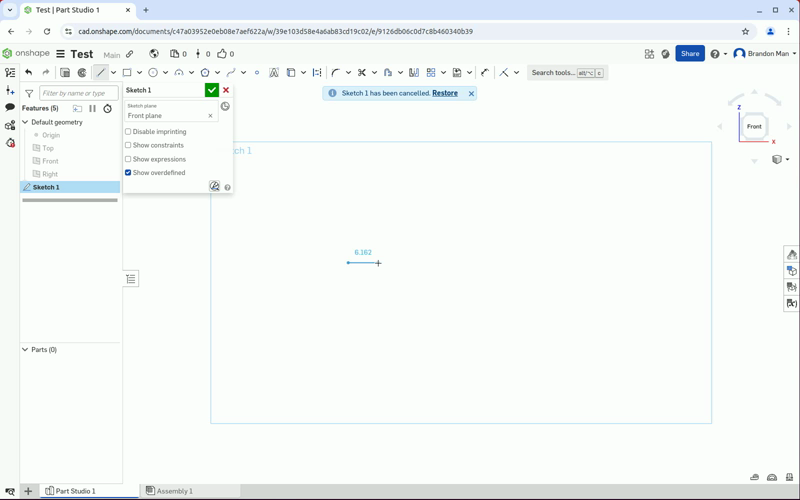
mouse_move(367, 281)
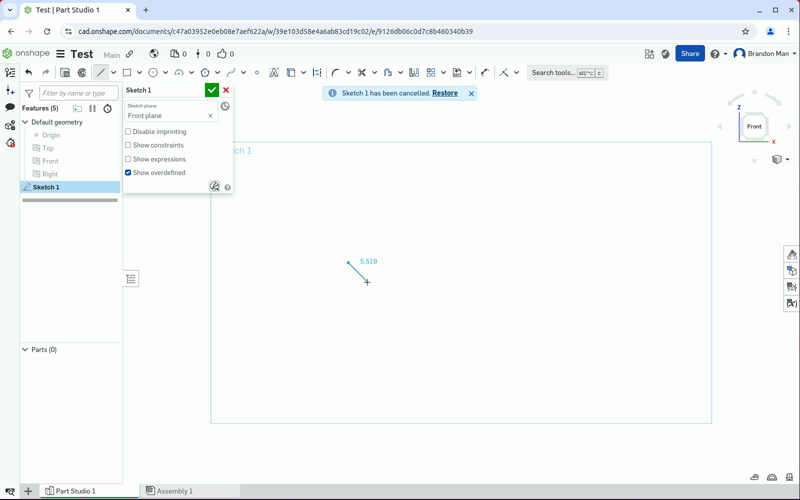
click(367, 281)
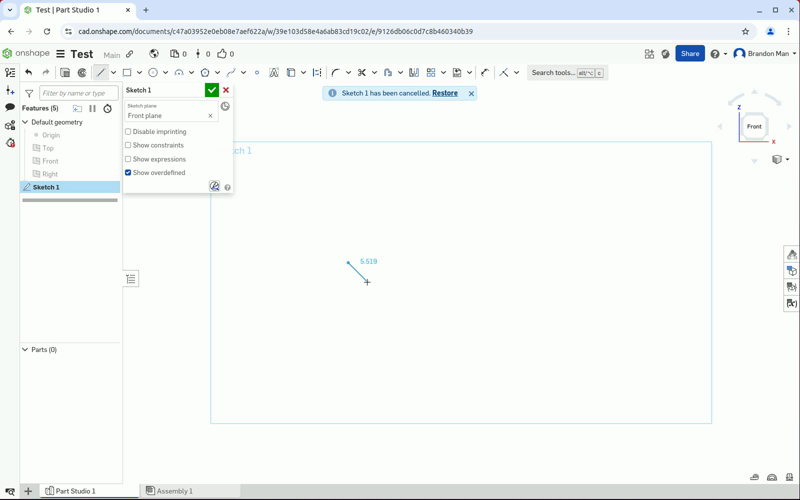
key_up(shift)
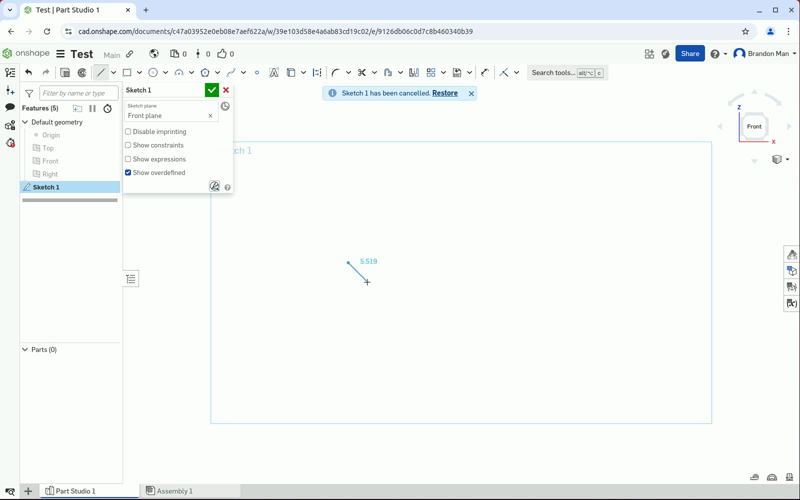
key_down(shift)
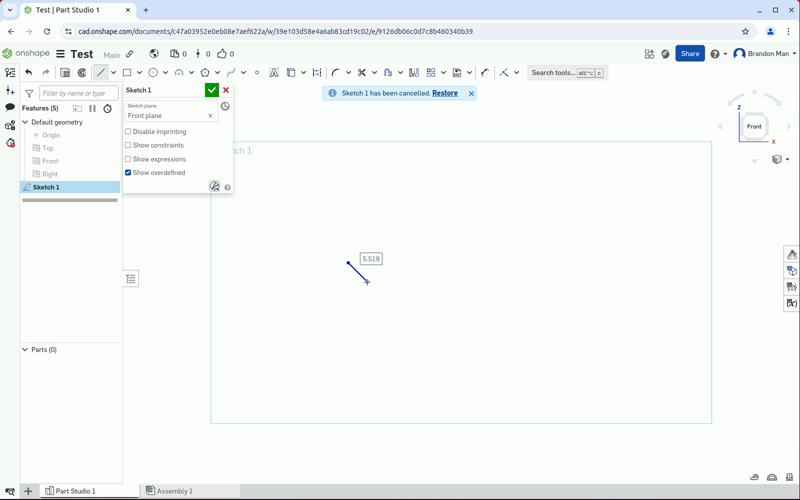
mouse_move(461, 281)
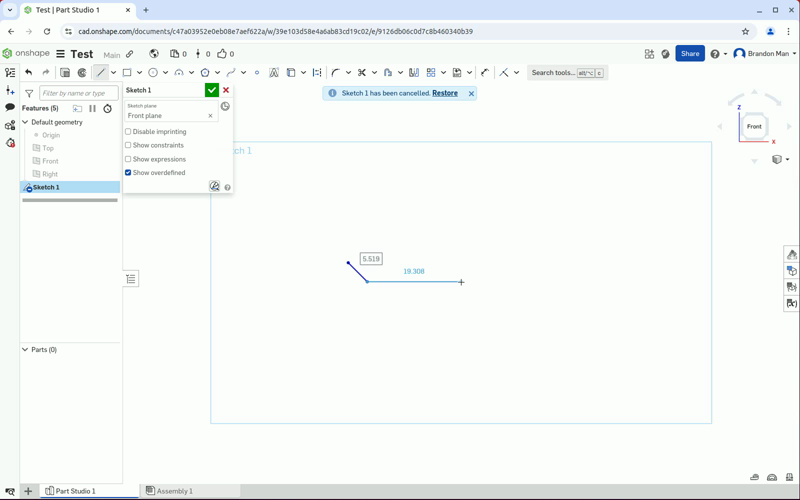
click(461, 281)
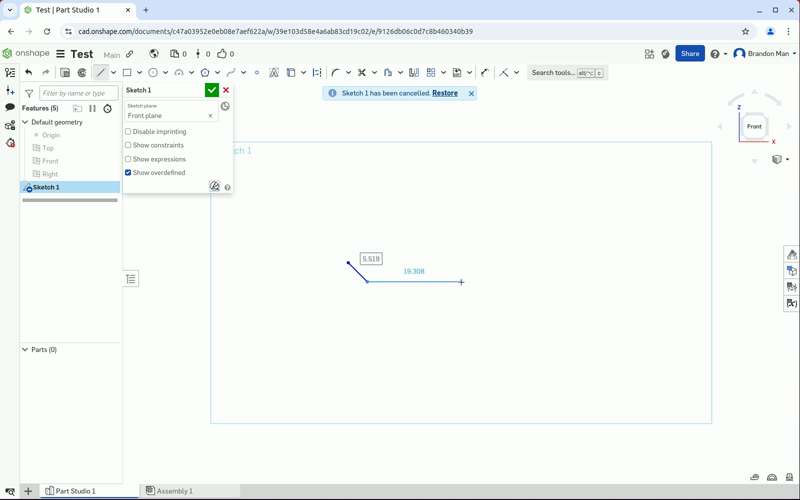
key_up(shift)
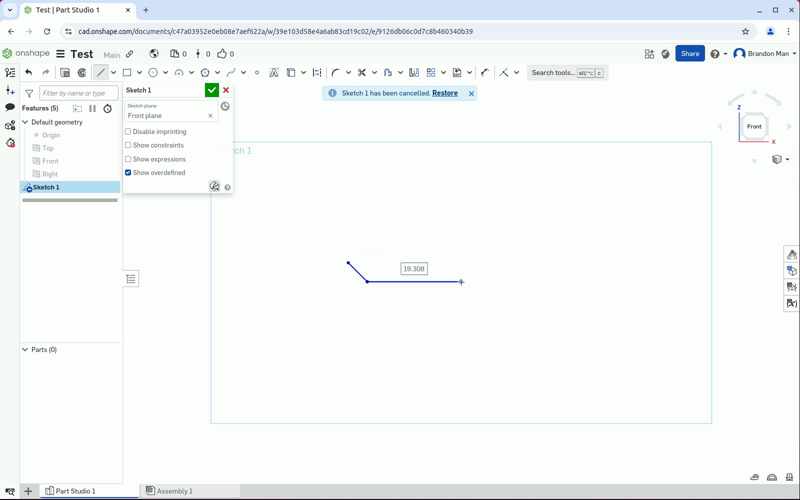
key_down(shift)
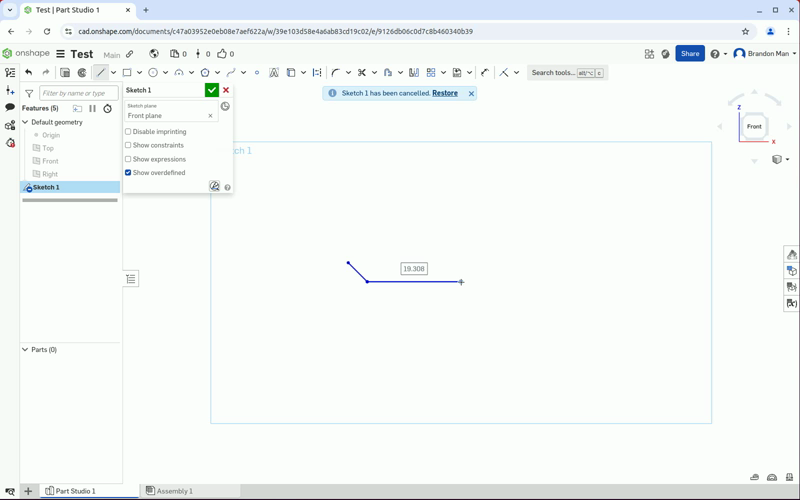
mouse_move(550, 281)
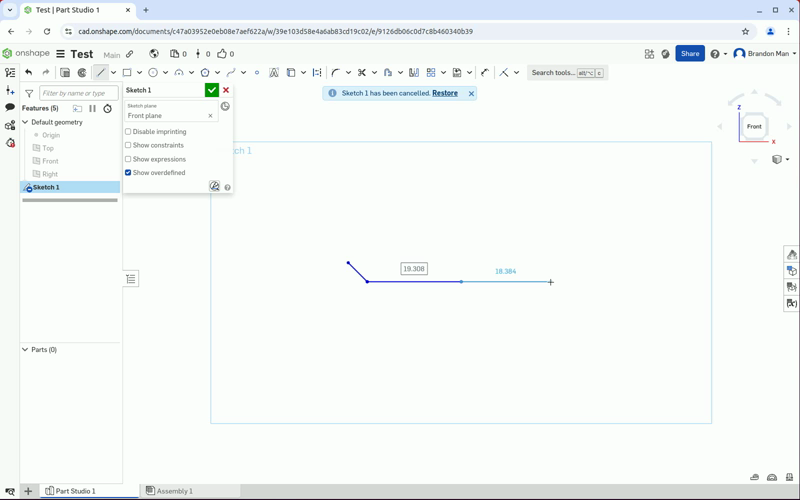
click(550, 281)
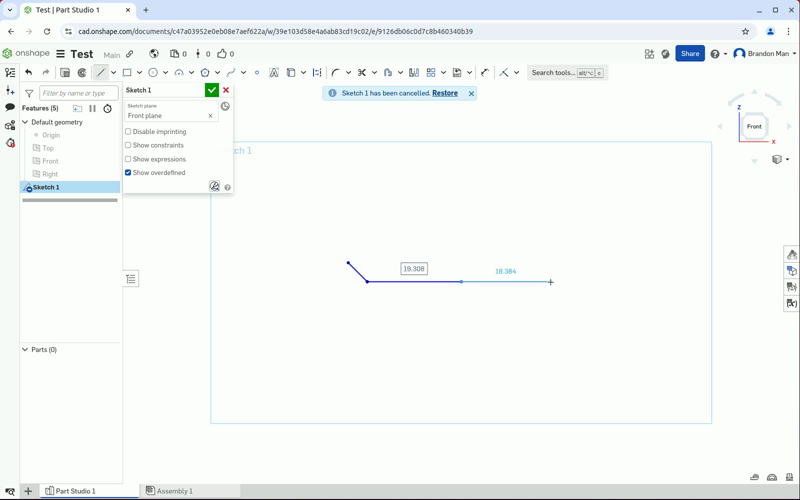
key_up(shift)
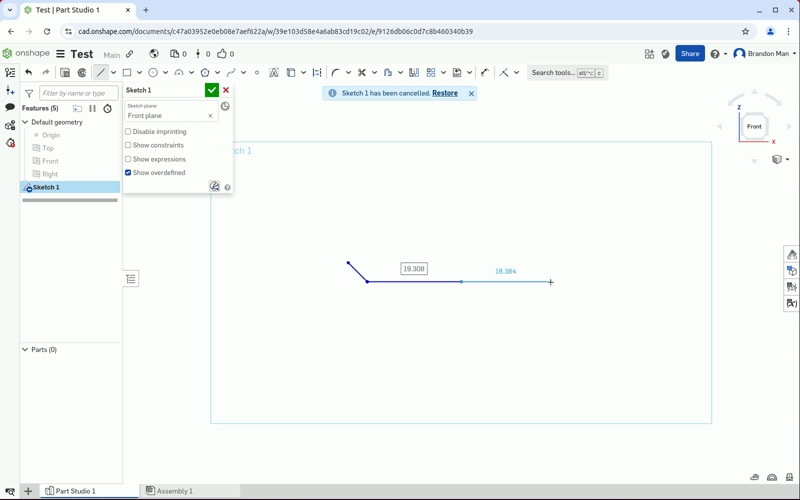
key_down(shift)
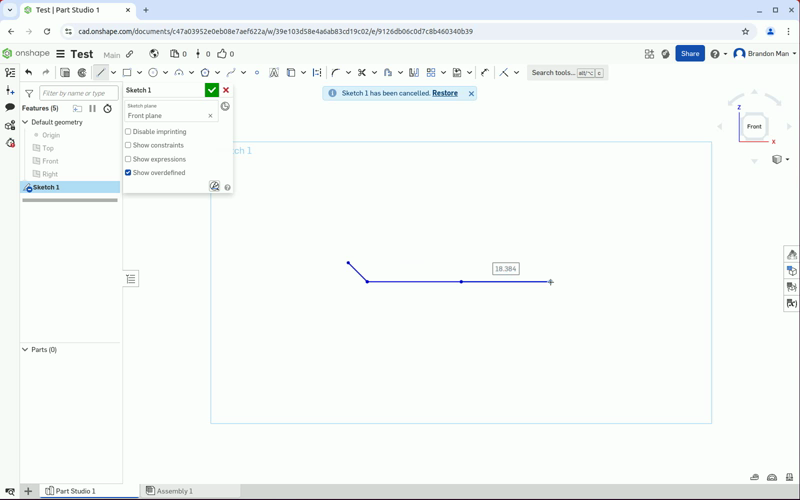
mouse_move(580, 281)
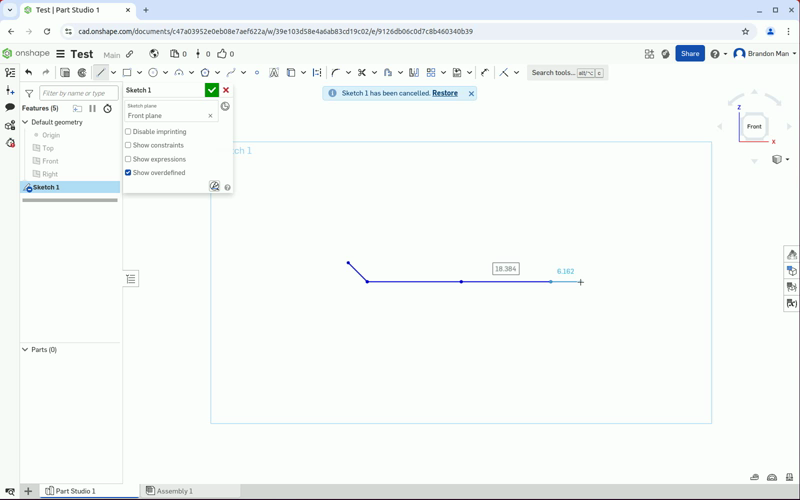
mouse_move(572, 263)
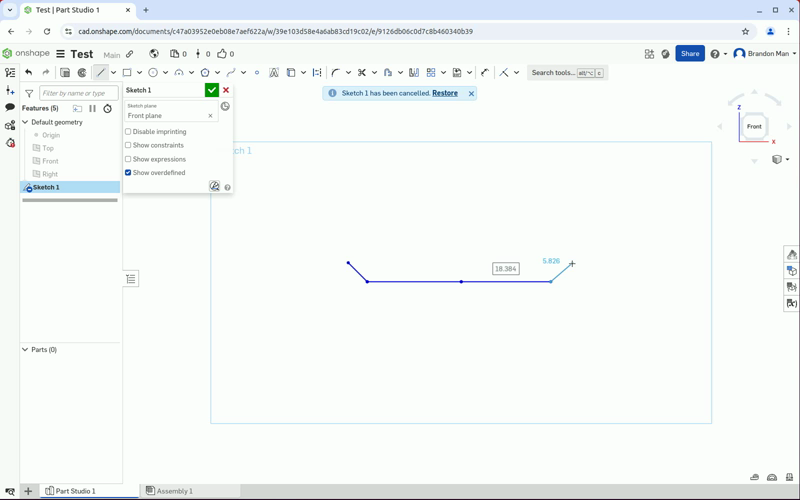
click(572, 263)
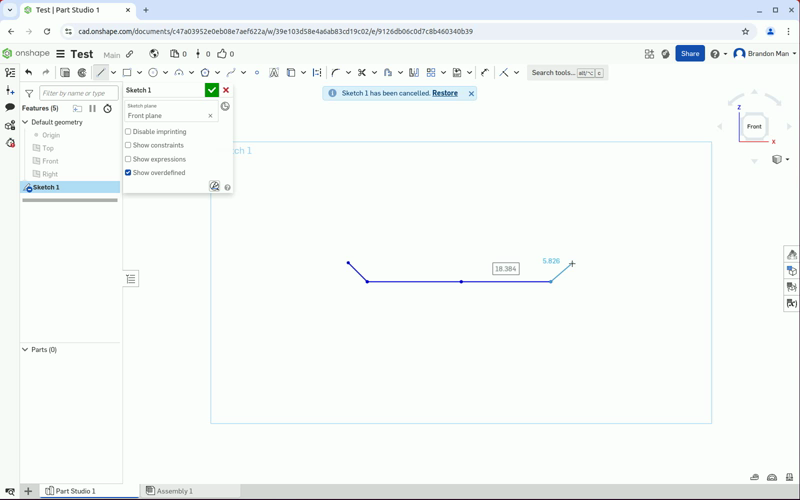
key_up(shift)
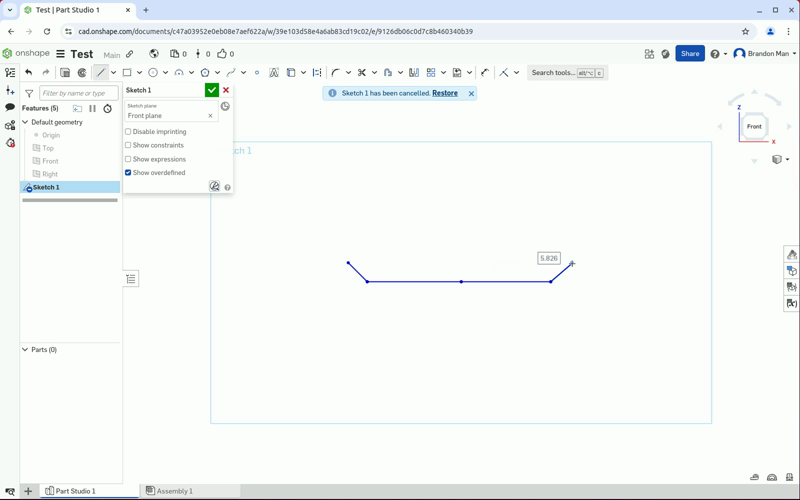
key_down(shift)
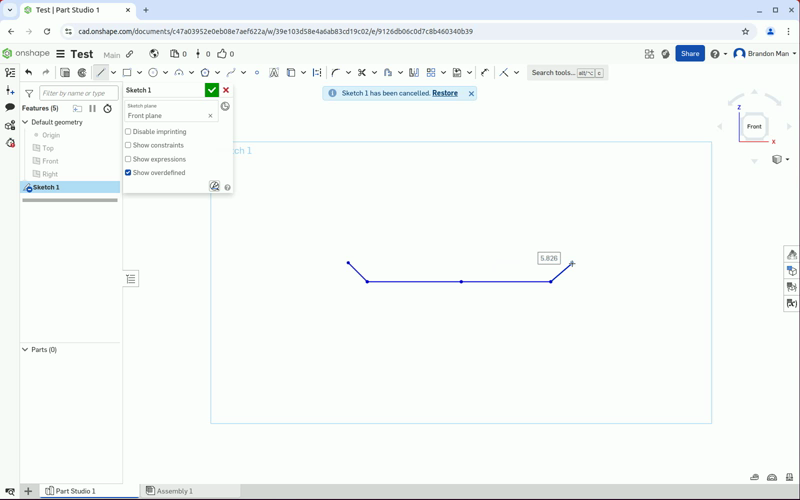
mouse_move(589, 263)
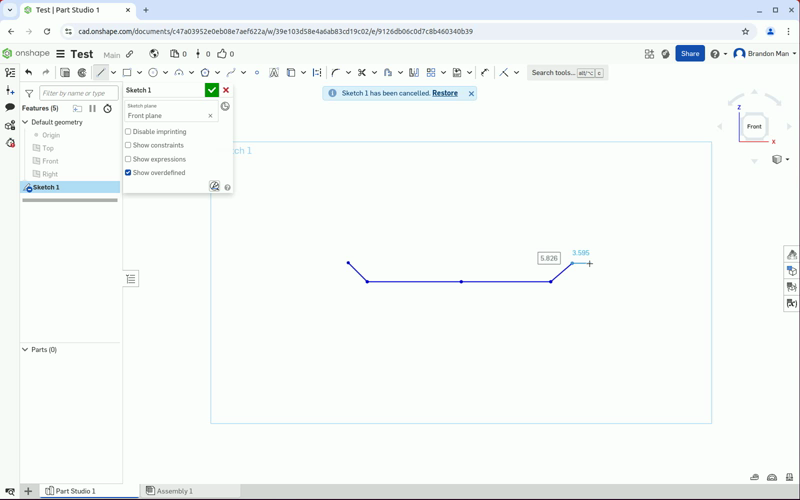
mouse_move(539, 263)
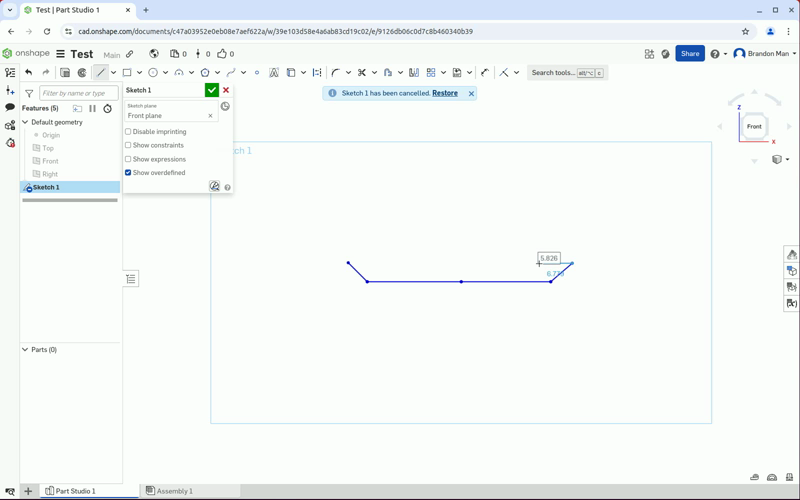
click(539, 263)
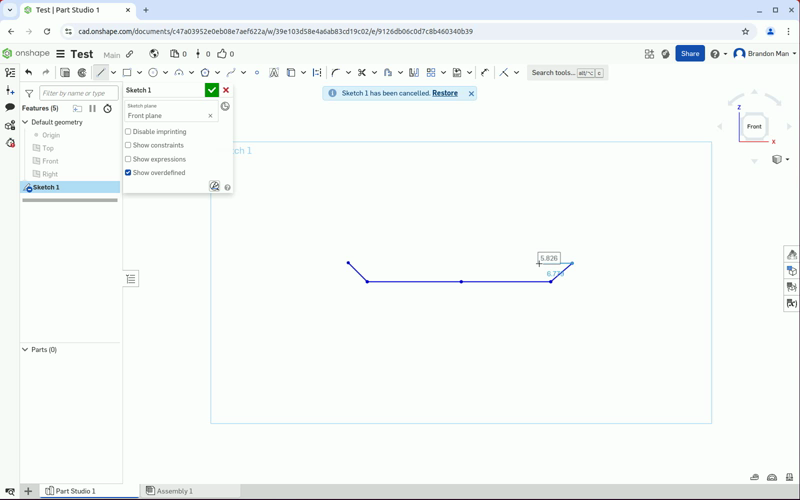
key_up(shift)
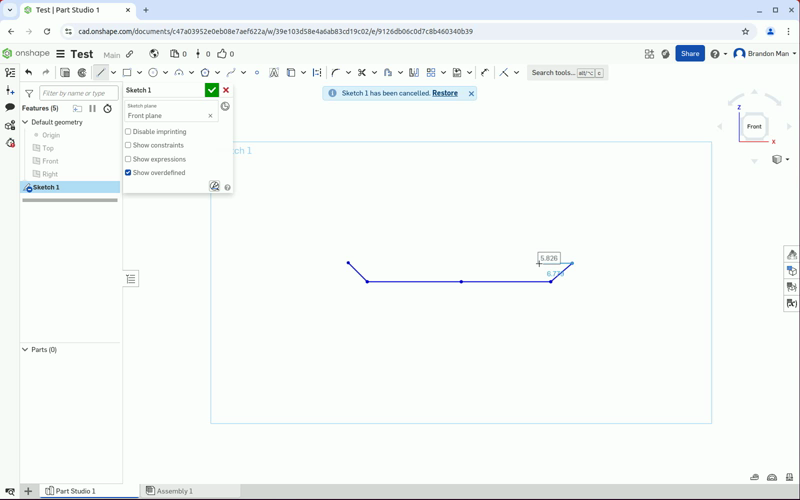
key_down(shift)
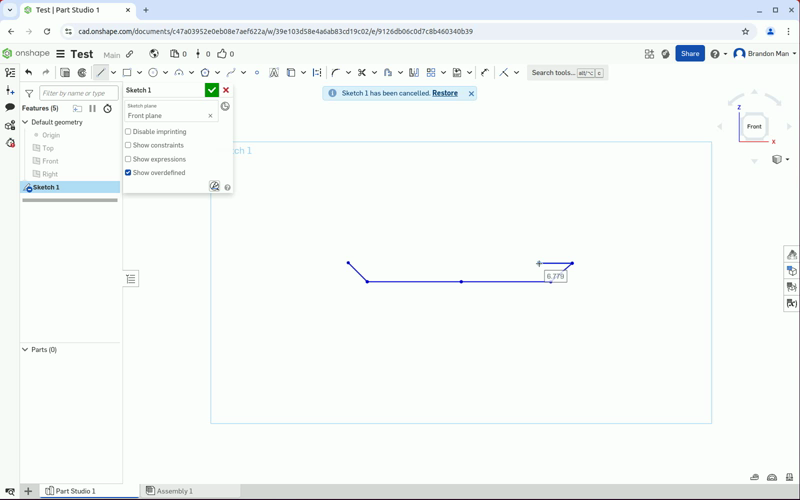
mouse_move(461, 263)
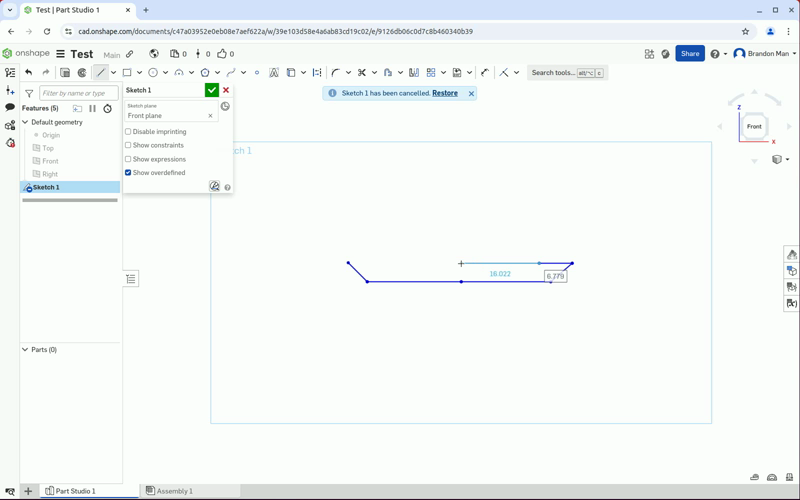
click(461, 263)
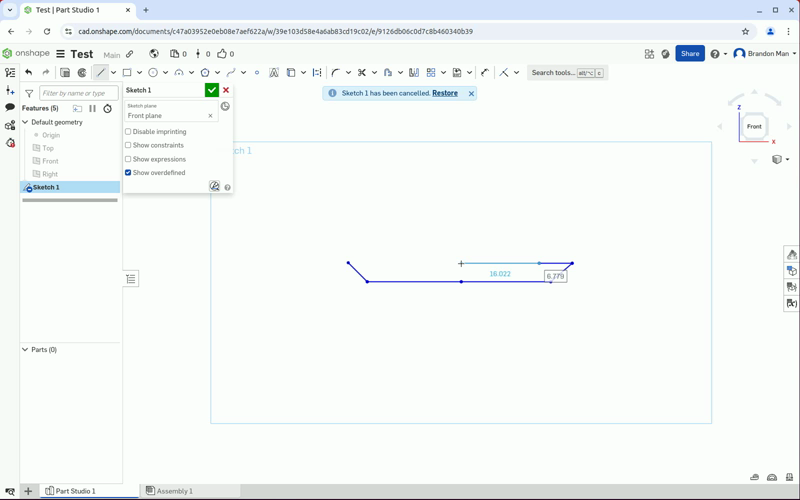
key_up(shift)
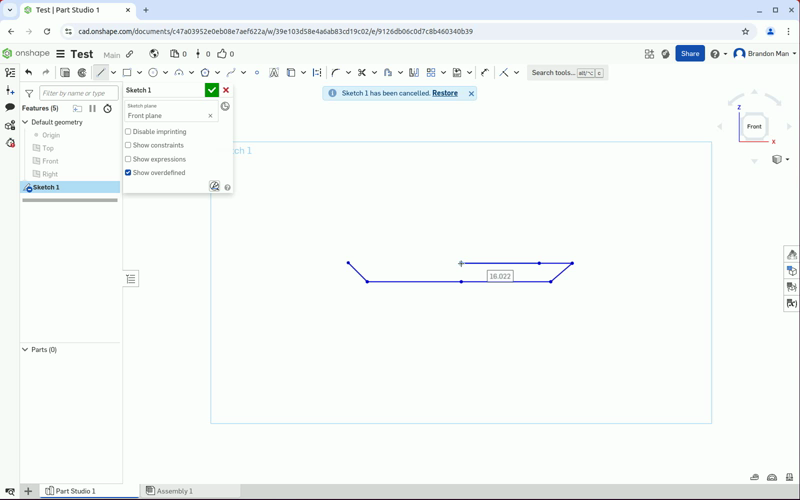
key_down(shift)
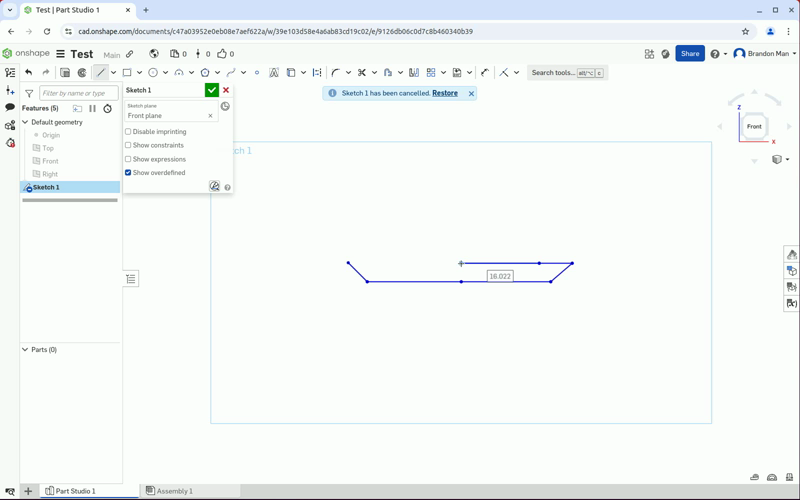
mouse_move(348, 262)
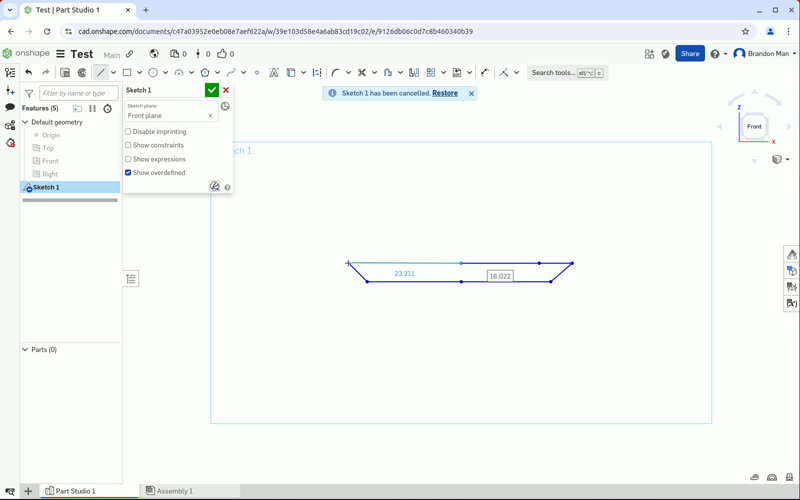
key_up(shift)
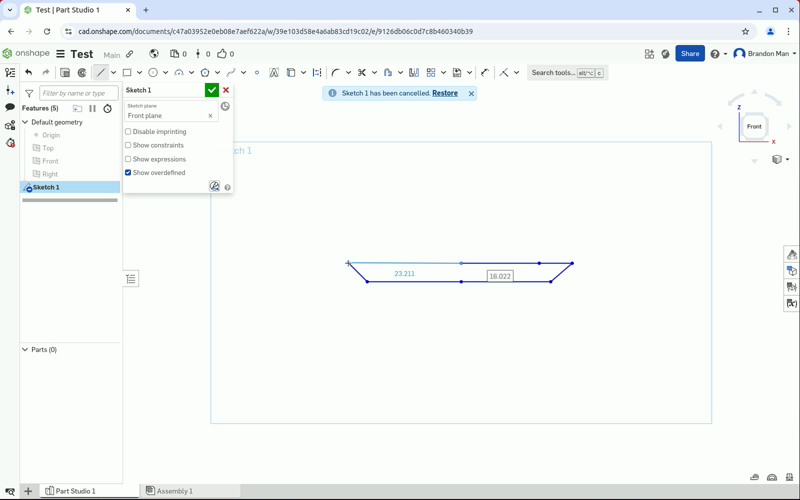
click(348, 262)
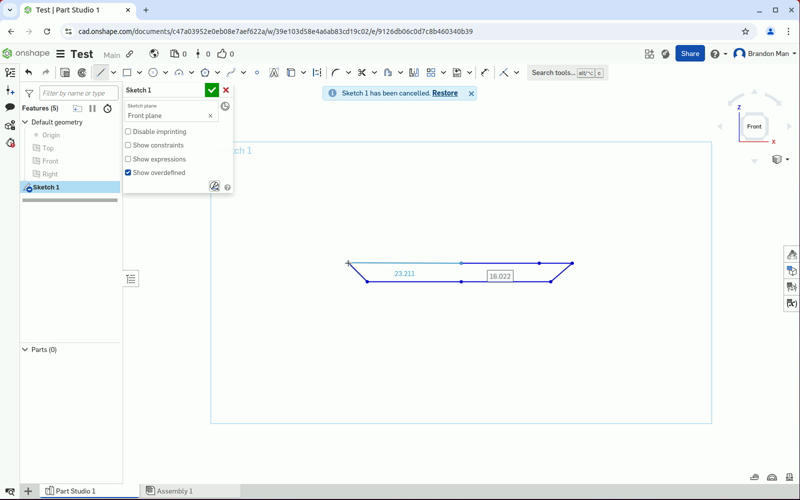
key(esc)
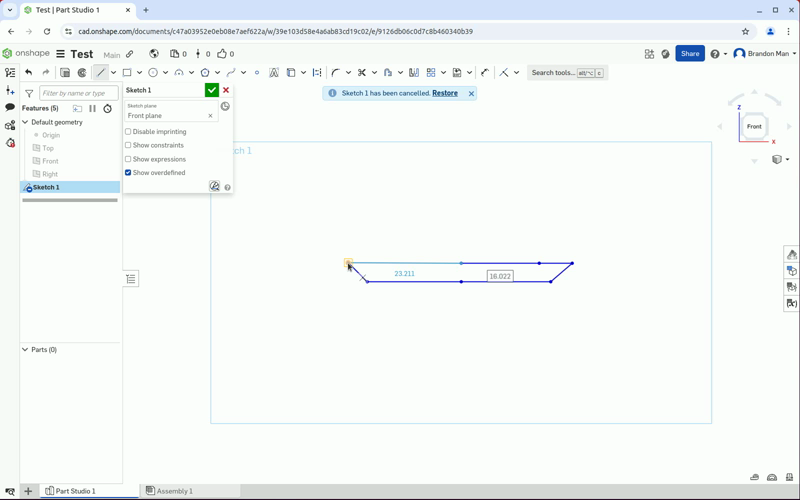
mouse_move(522, 269)
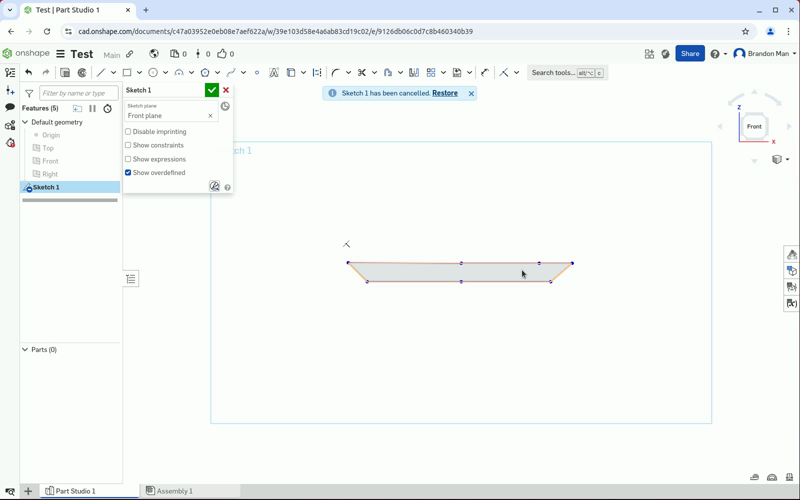
click(522, 269)
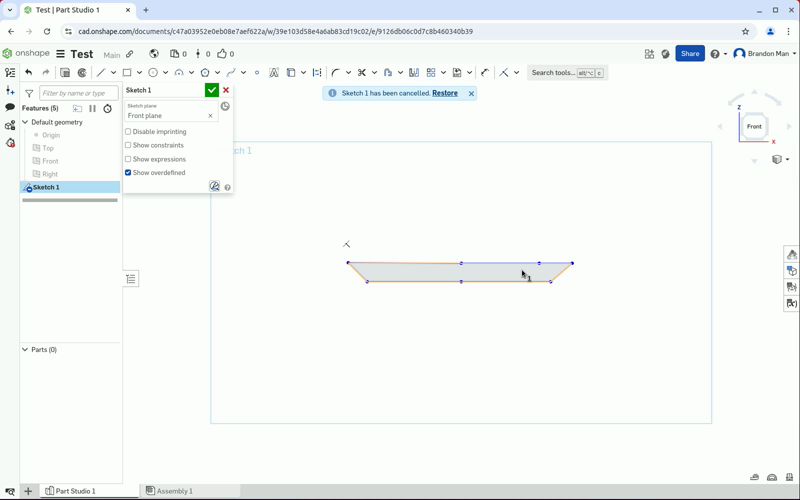
mouse_move(73, 352)
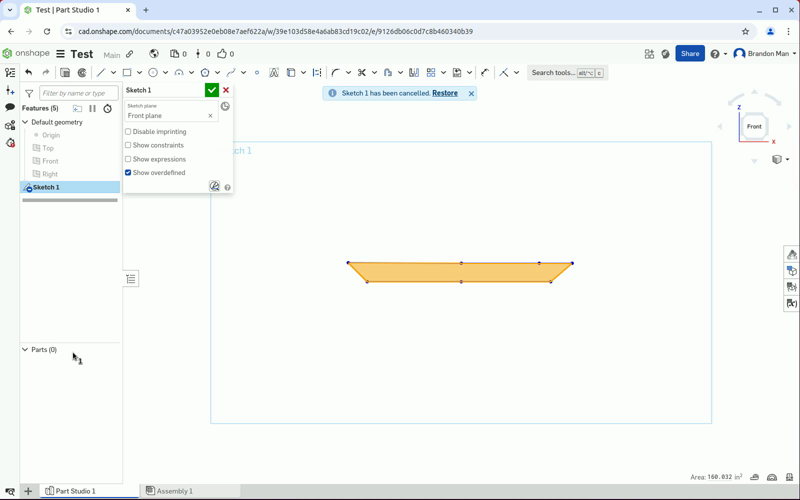
key(shift+y)
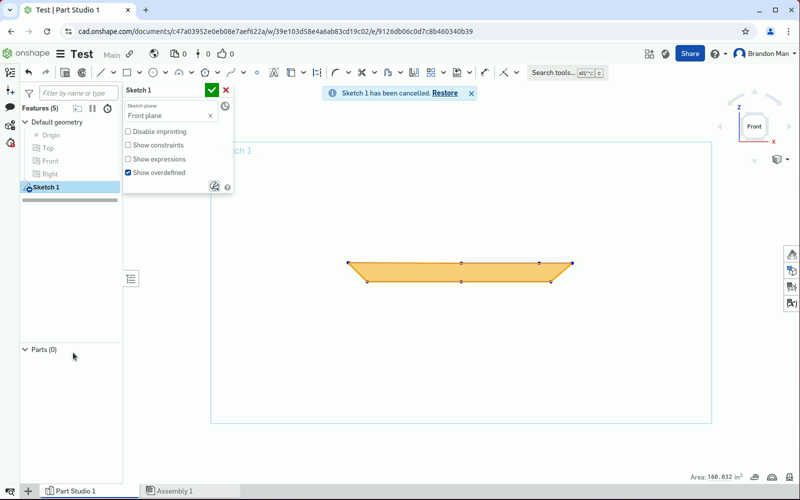
key(shift+e)
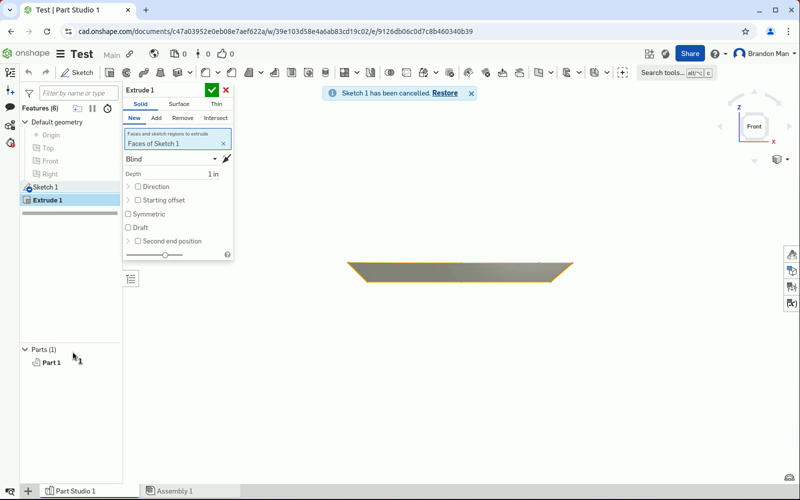
mouse_move(143, 106)
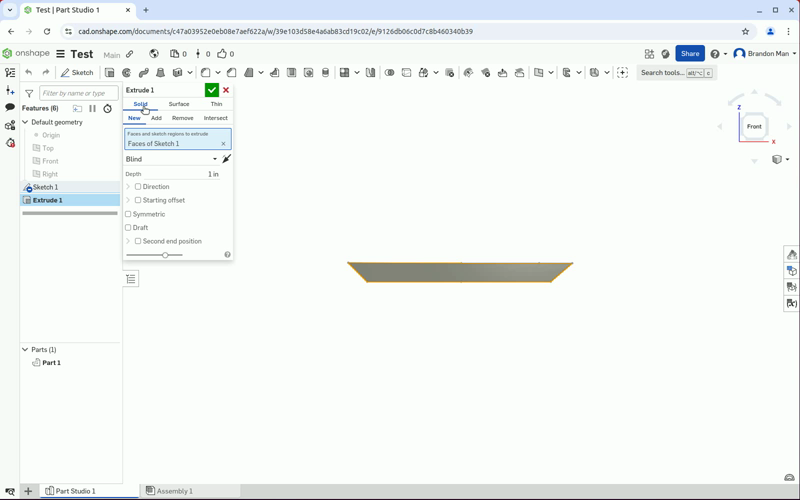
click(143, 106)
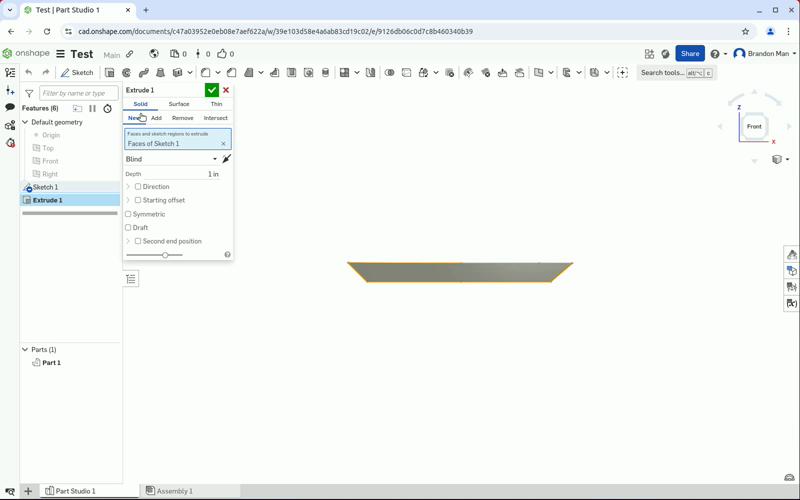
mouse_move(137, 120)
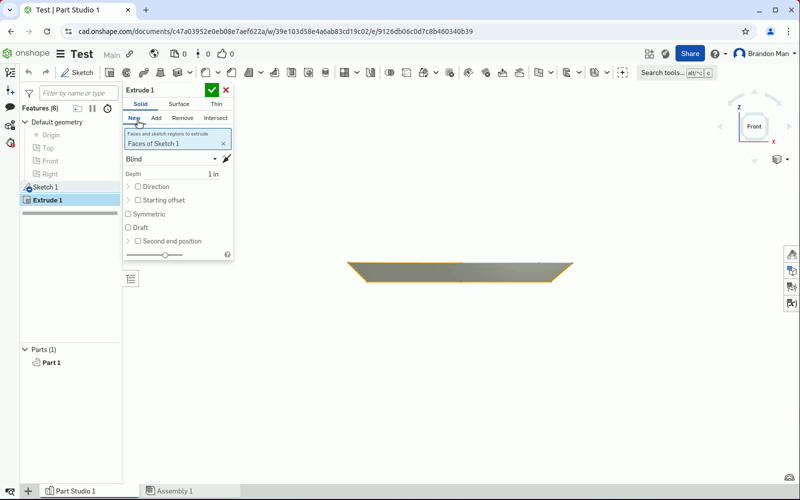
click(137, 120)
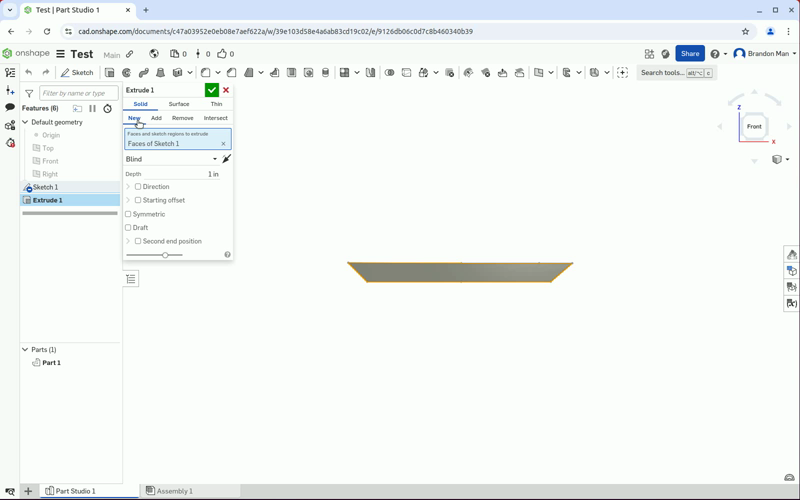
key(tab, 4)
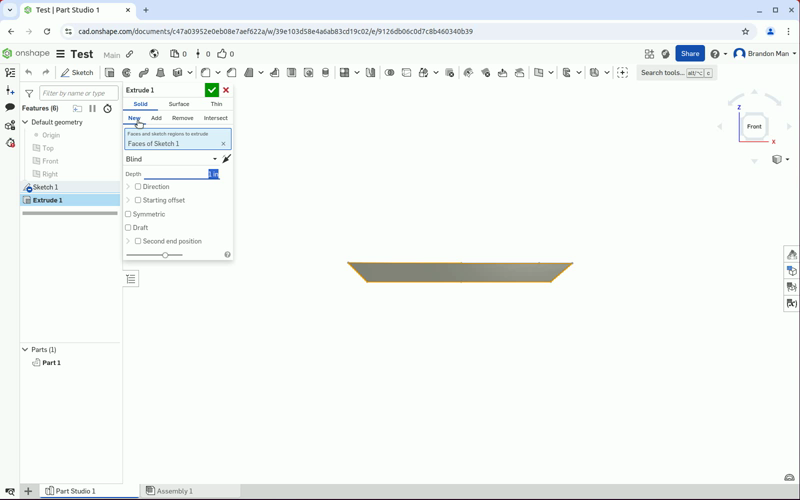
text(7.703)
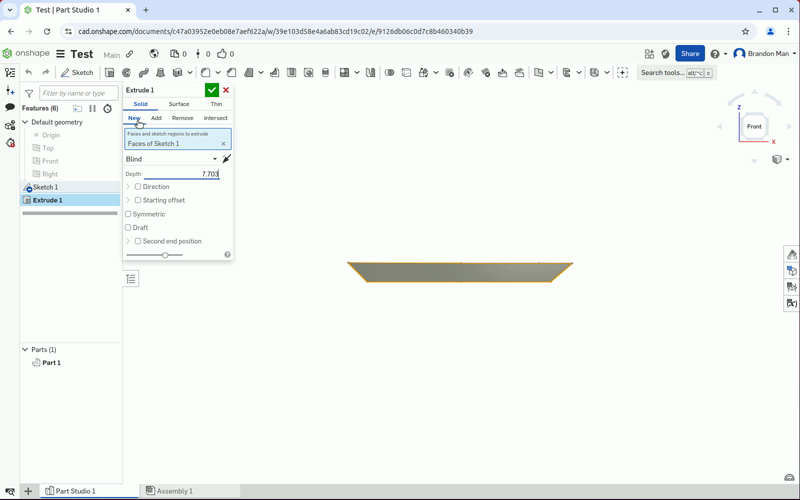
key(enter)
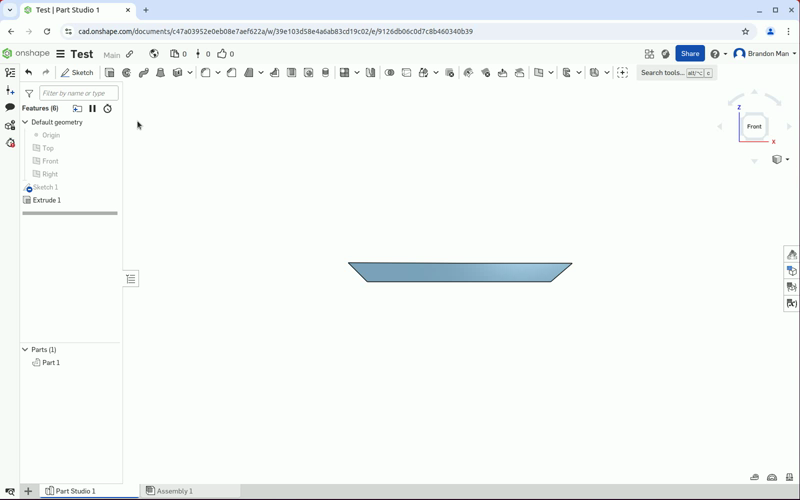
key(shift+h)
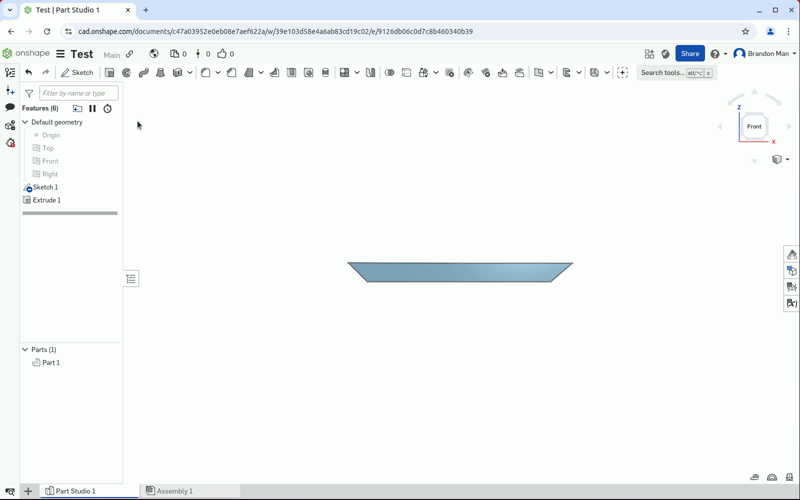
key(shift+h)
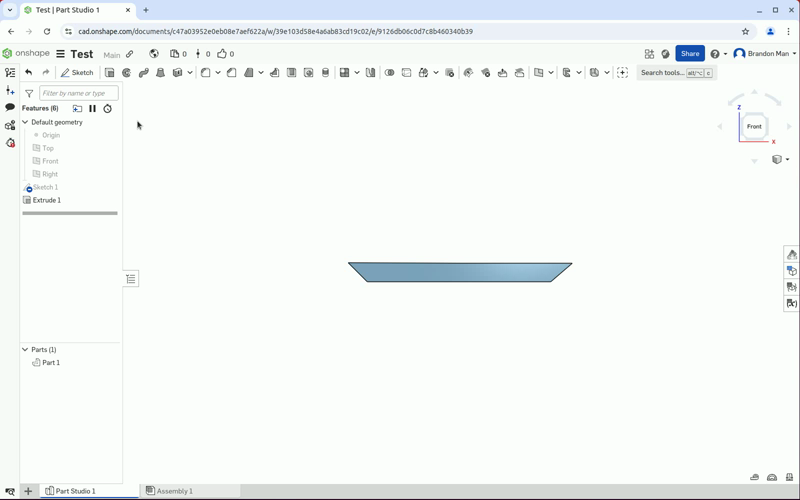
mouse_move(73, 189)
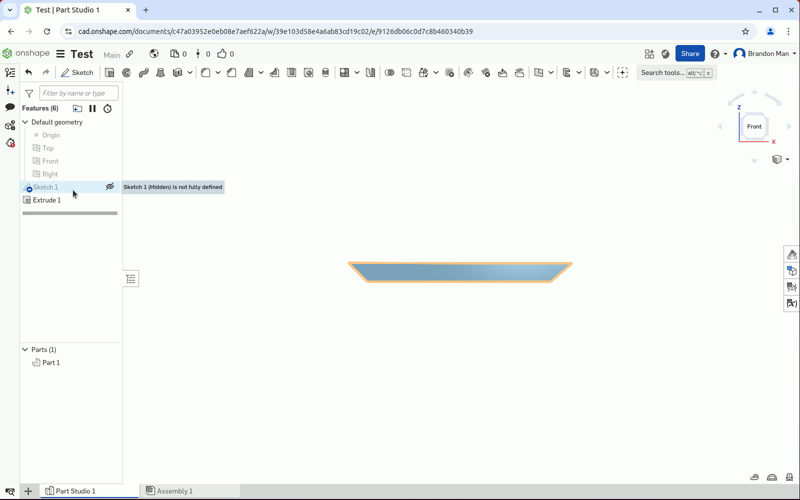
click(73, 189)
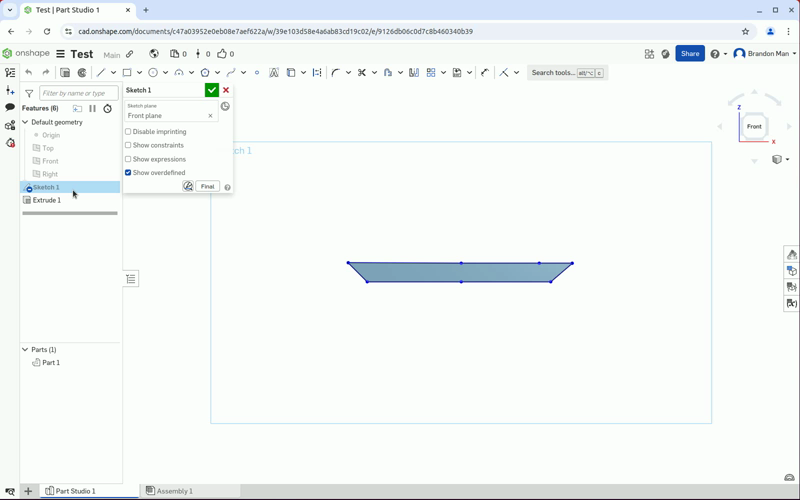
mouse_move(229, 92)
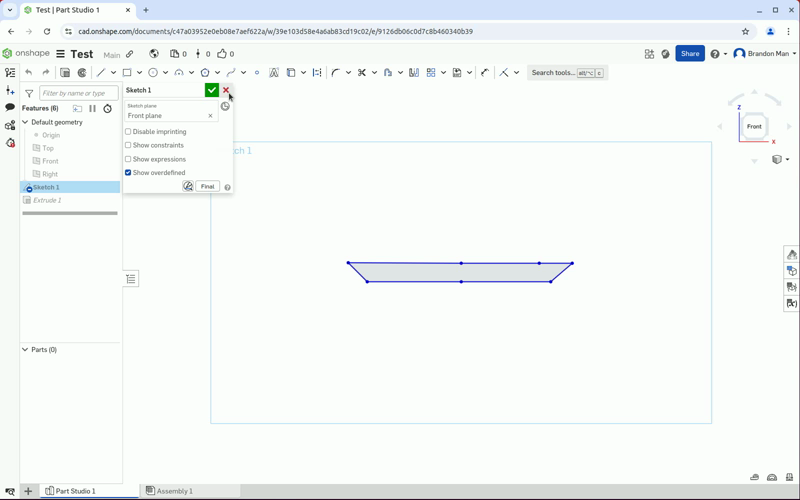
click(229, 92)
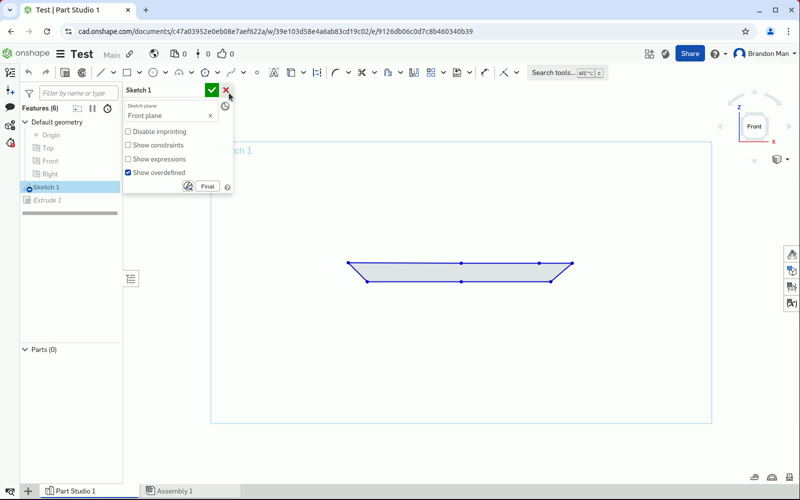
key(shift+s)
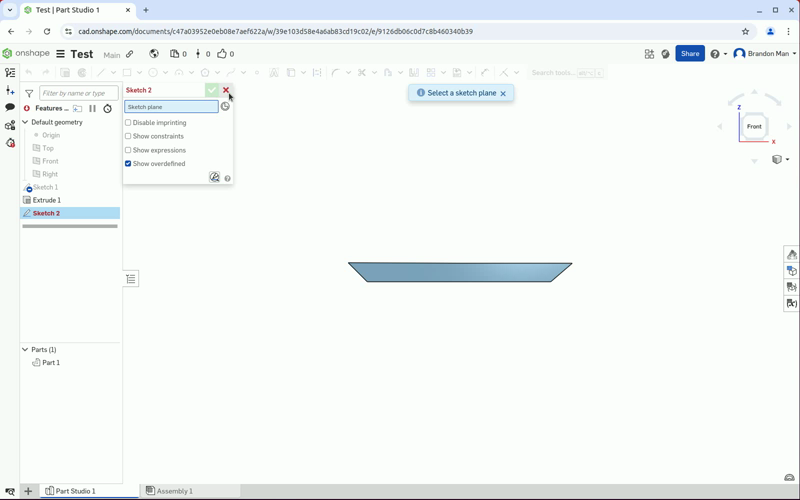
mouse_move(73, 163)
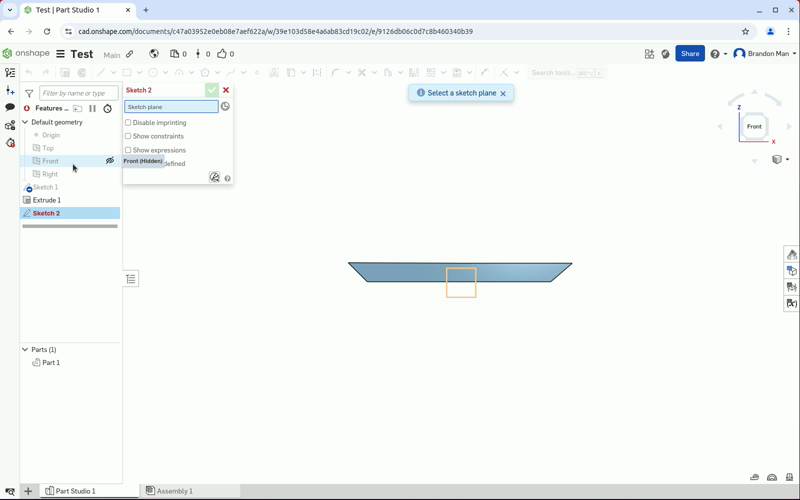
click(73, 163)
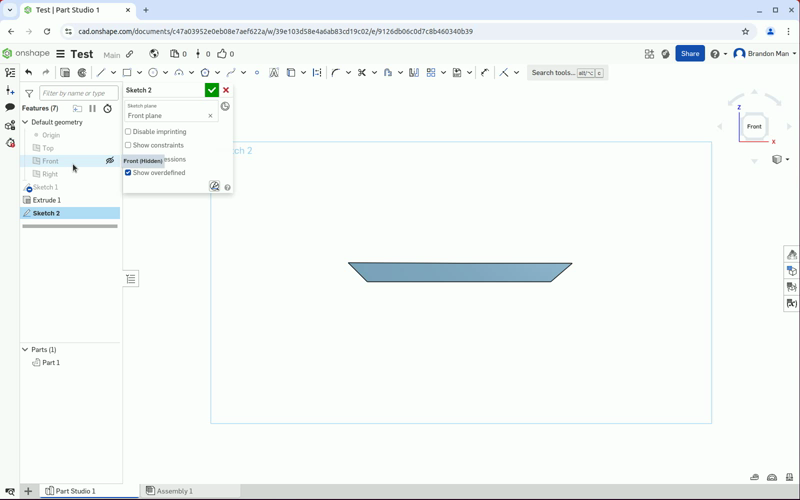
mouse_move(73, 352)
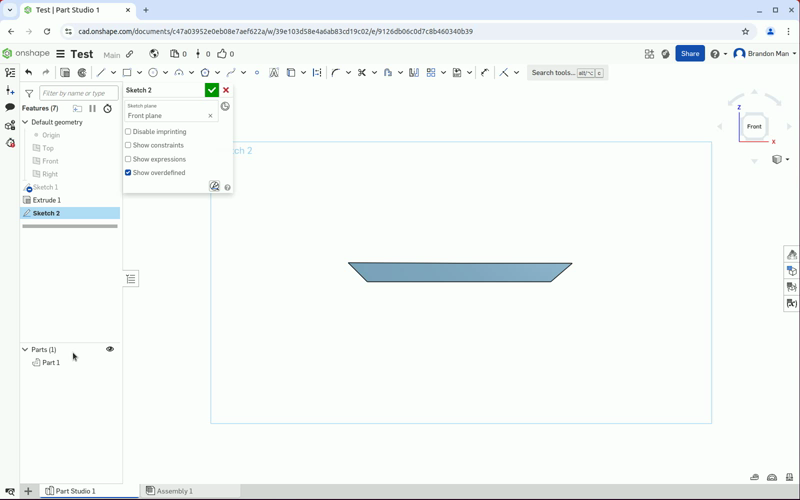
key(y)
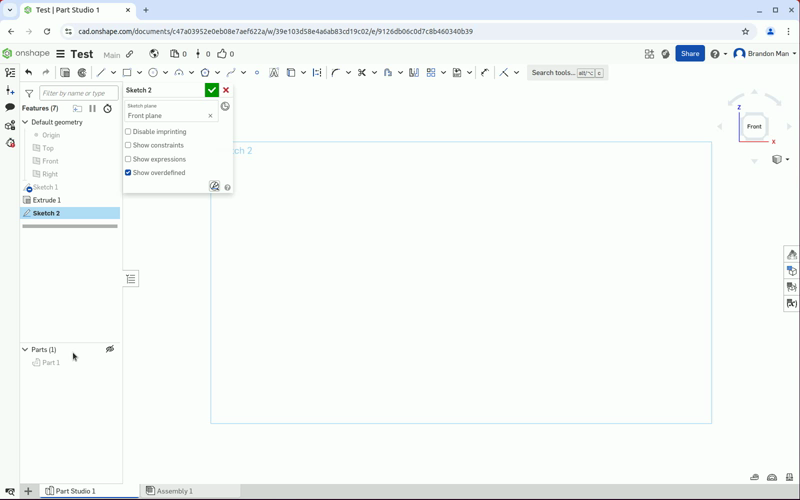
key(l)
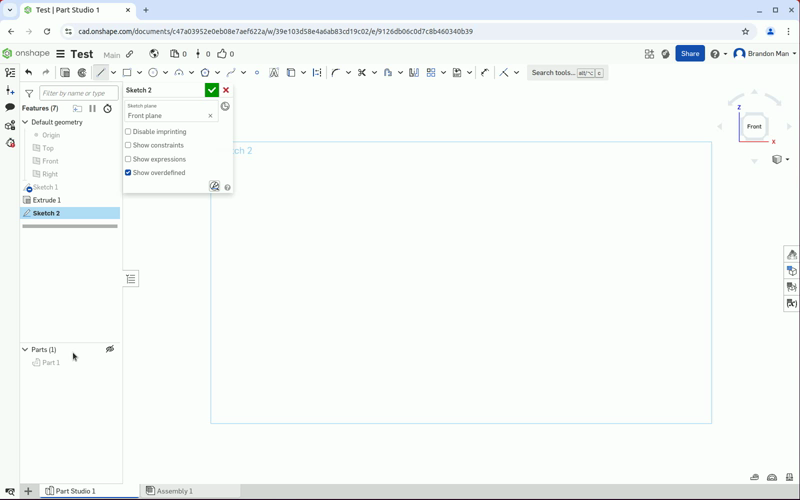
key_down(shift)
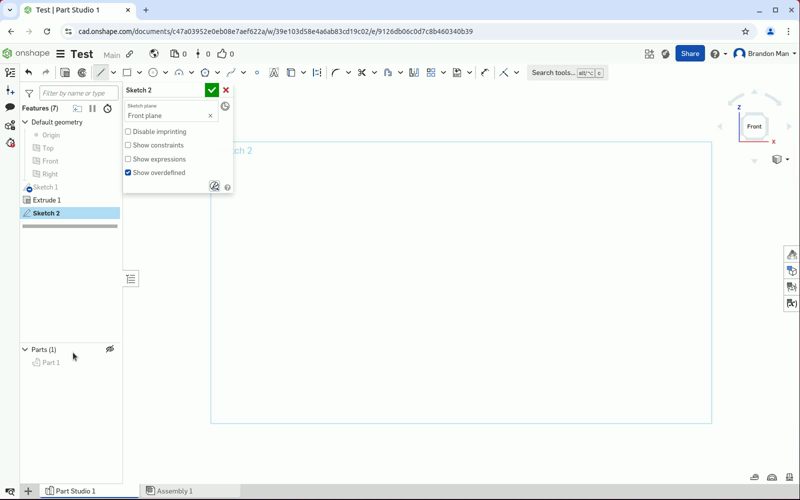
mouse_move(460, 220)
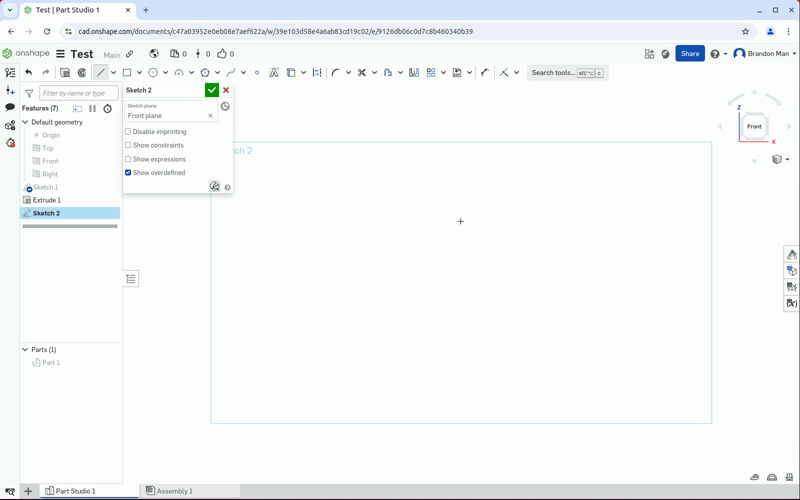
click(460, 220)
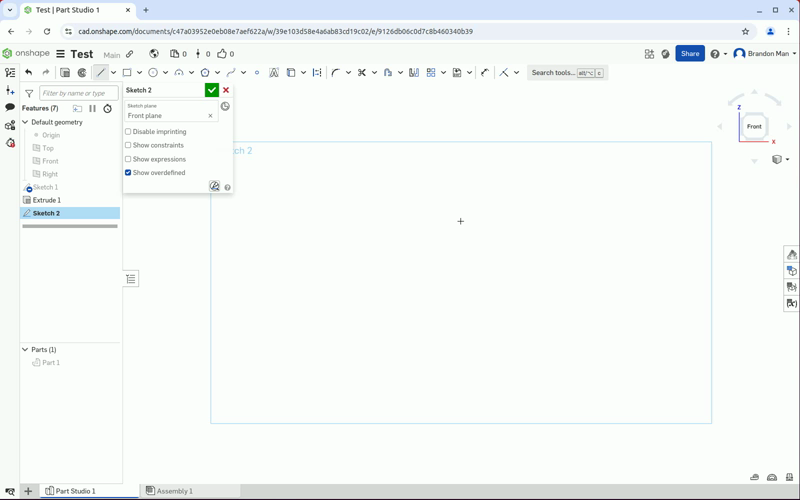
key_up(shift)
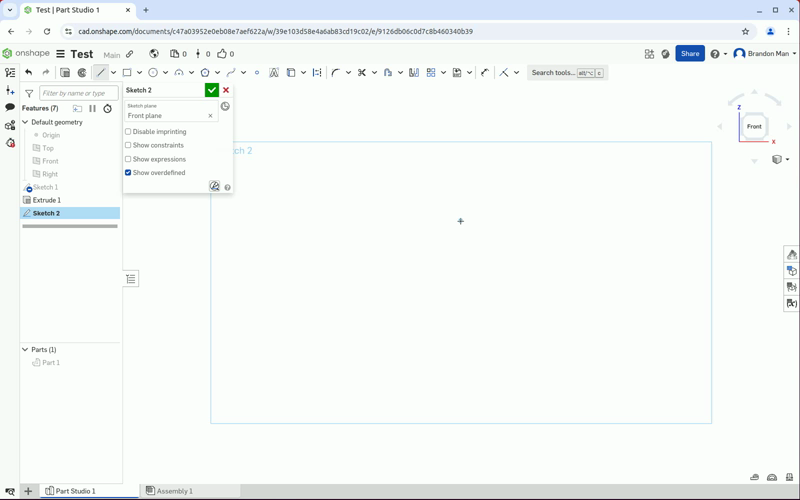
key_down(shift)
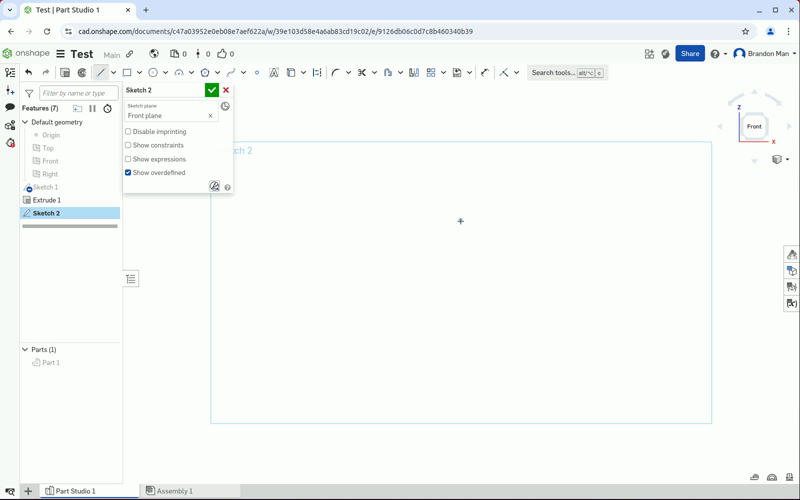
mouse_move(490, 220)
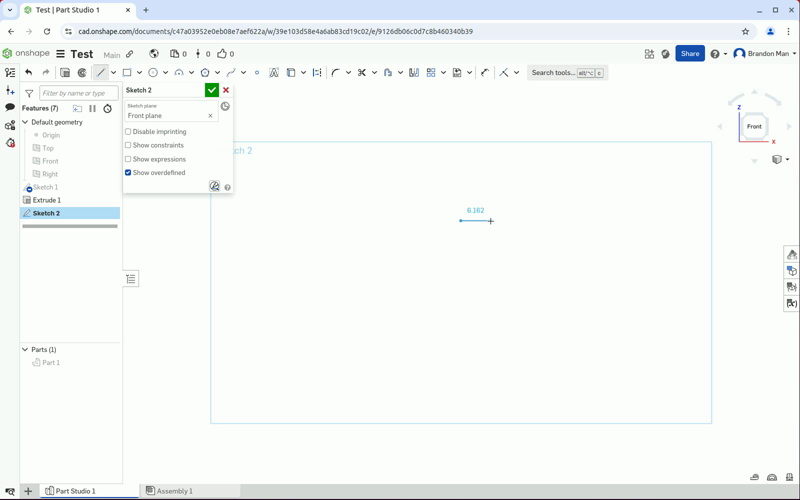
mouse_move(492, 199)
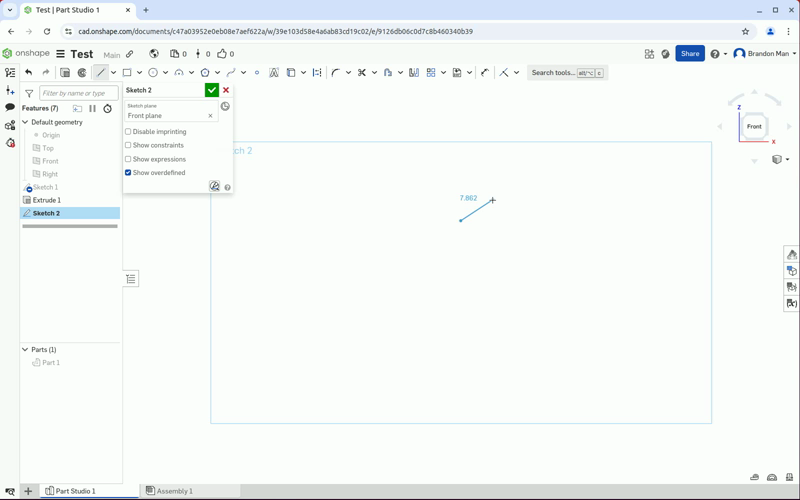
click(492, 199)
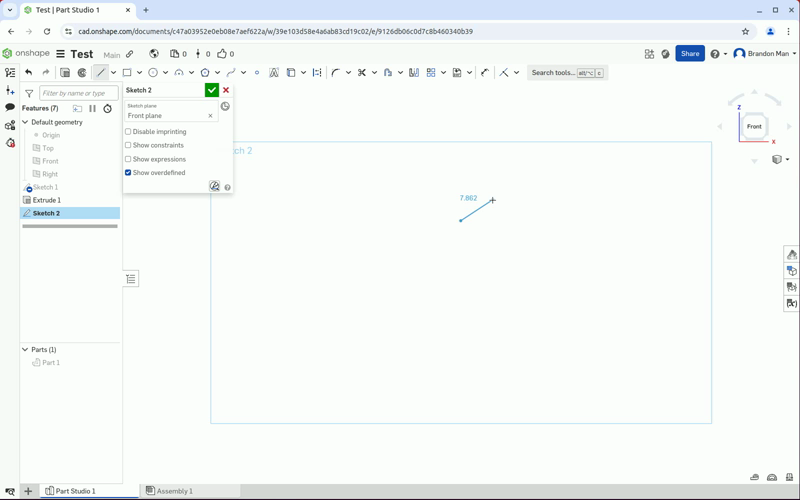
key_up(shift)
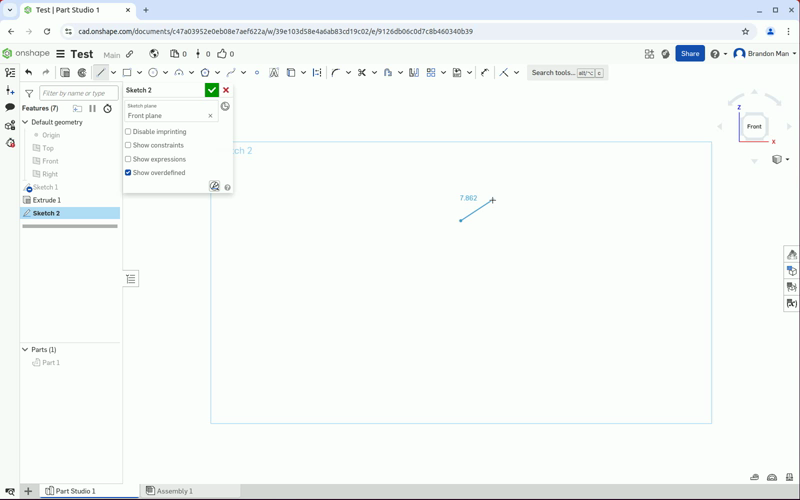
key_down(shift)
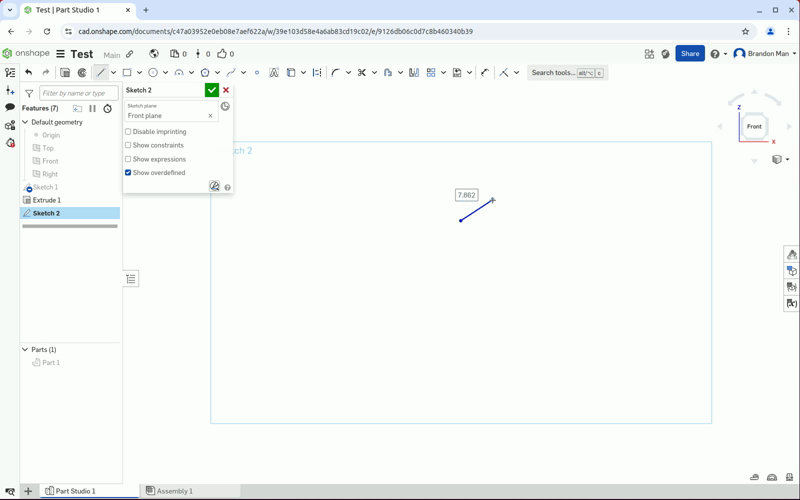
mouse_move(522, 199)
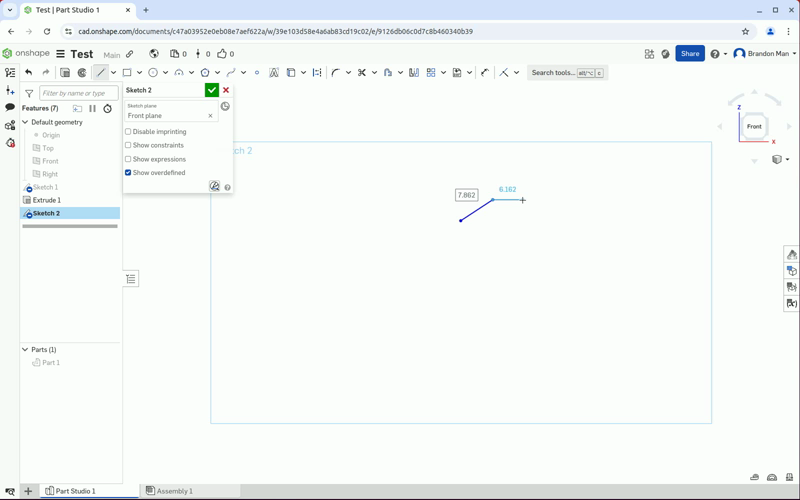
mouse_move(460, 170)
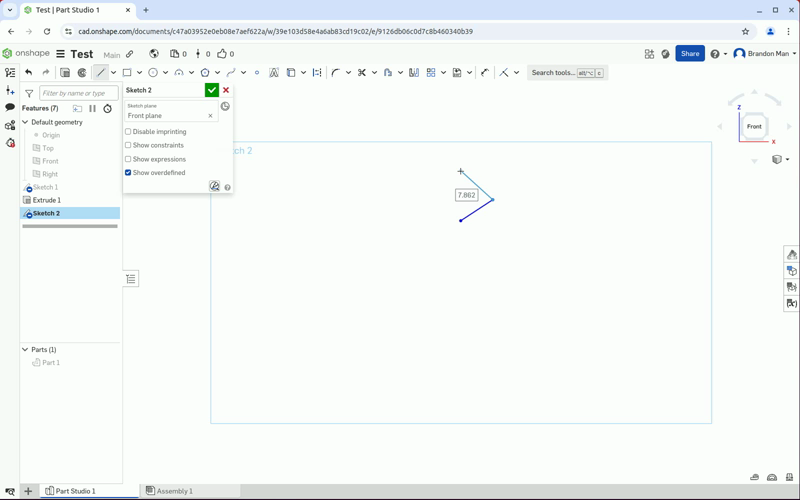
click(460, 170)
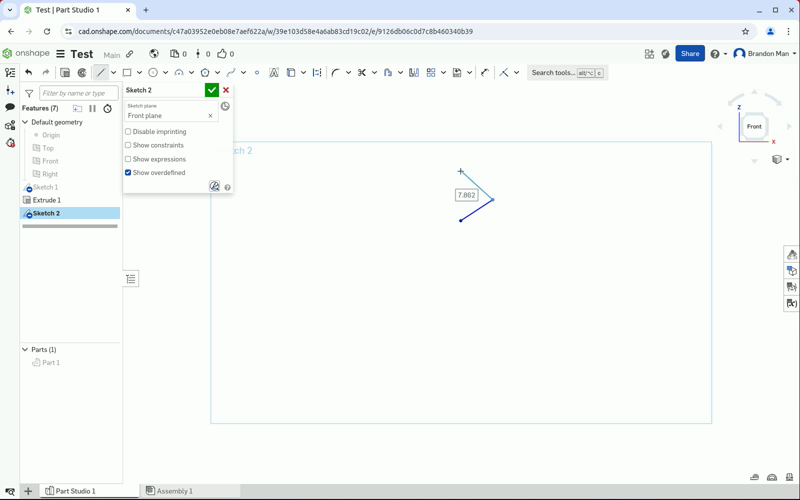
key_up(shift)
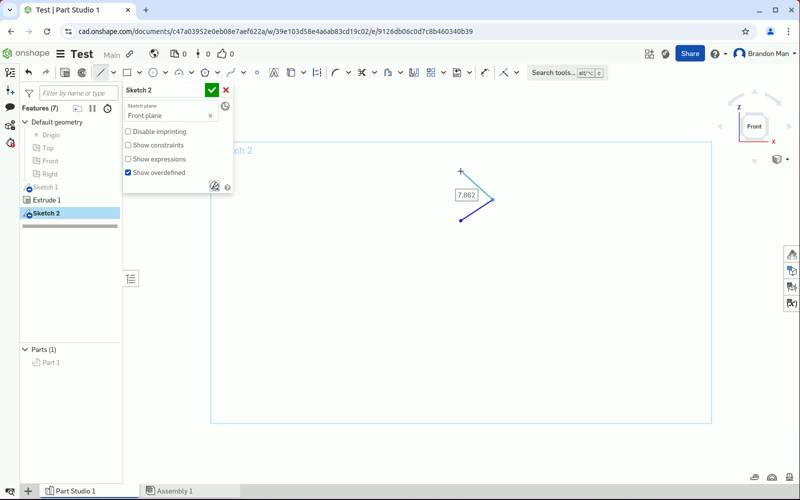
mouse_move(490, 170)
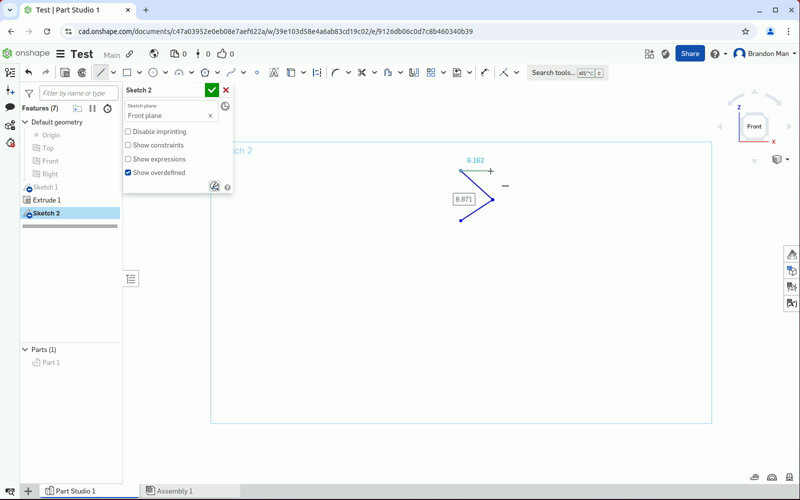
key_down(shift)
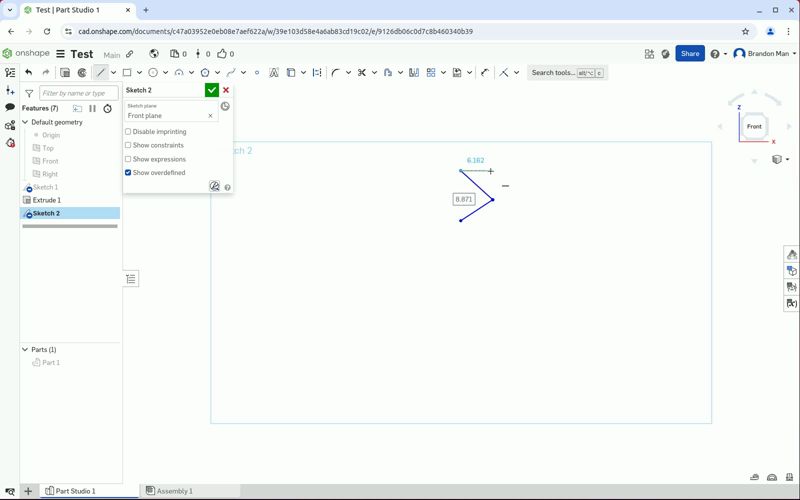
mouse_move(460, 220)
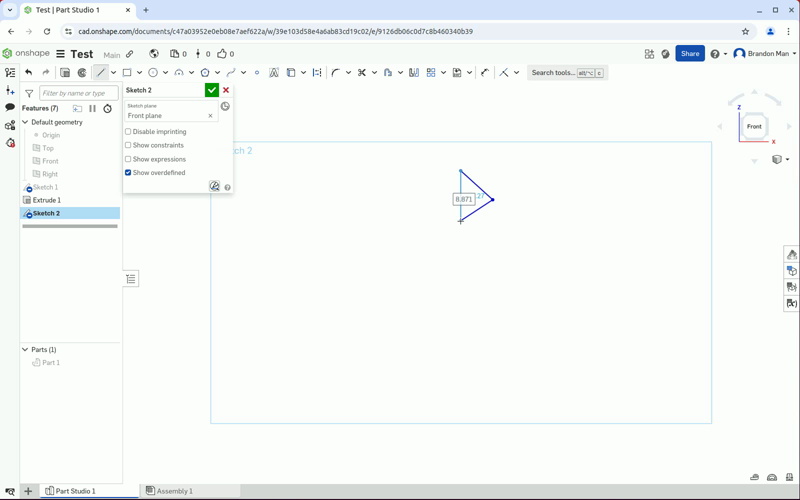
key_up(shift)
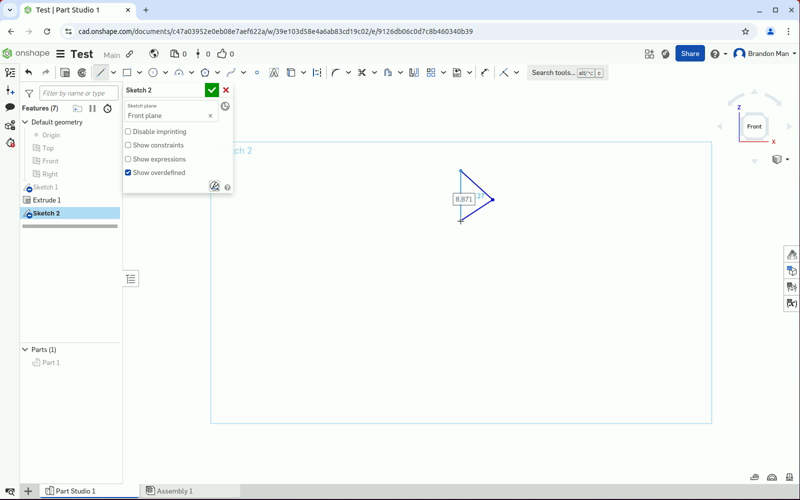
click(460, 220)
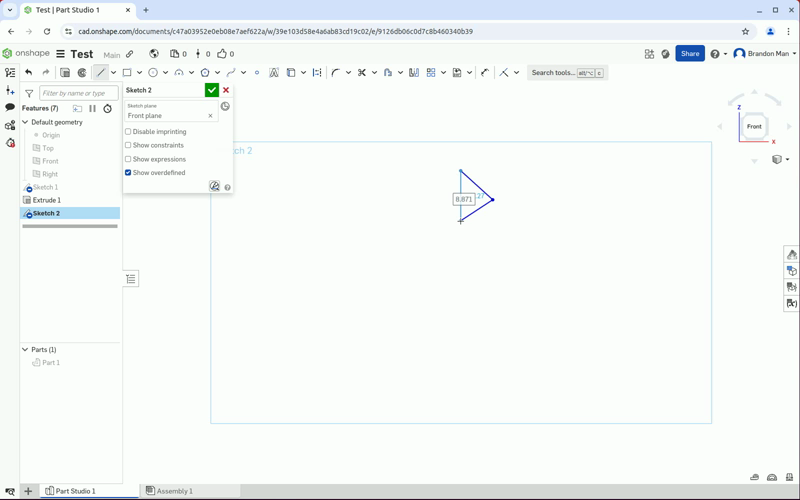
key(esc)
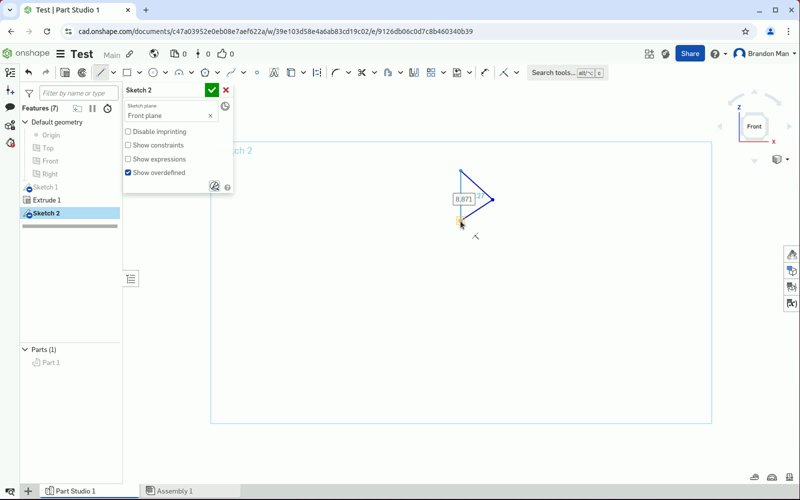
mouse_move(467, 192)
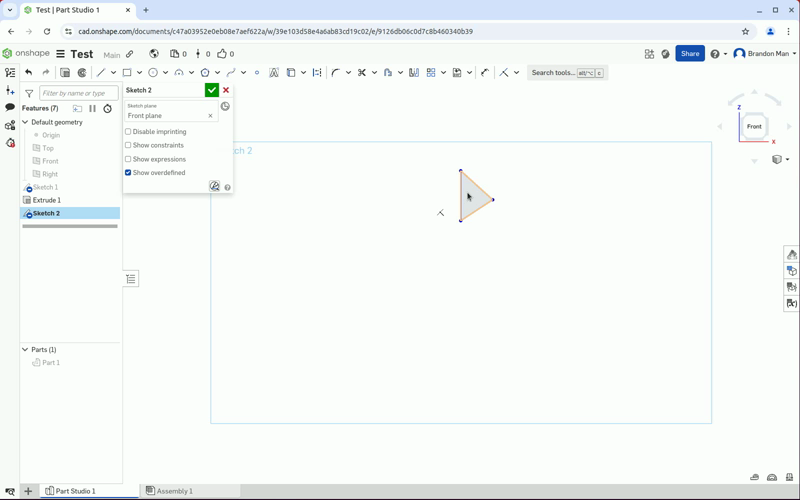
scroll(6)
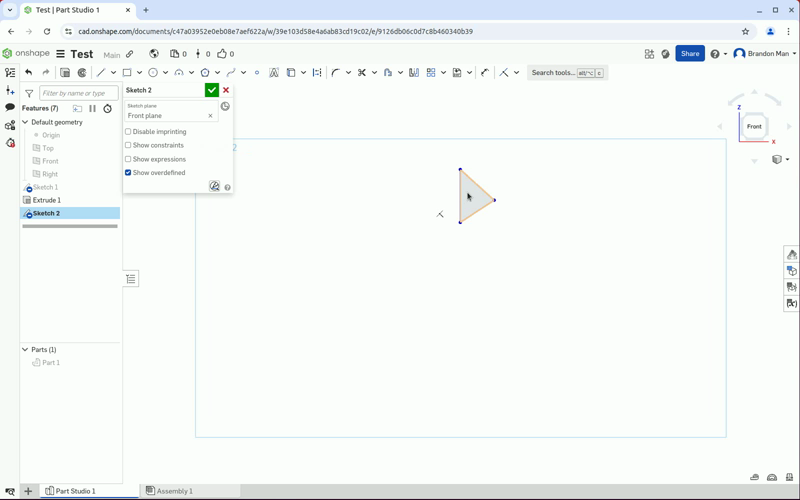
scroll(6)
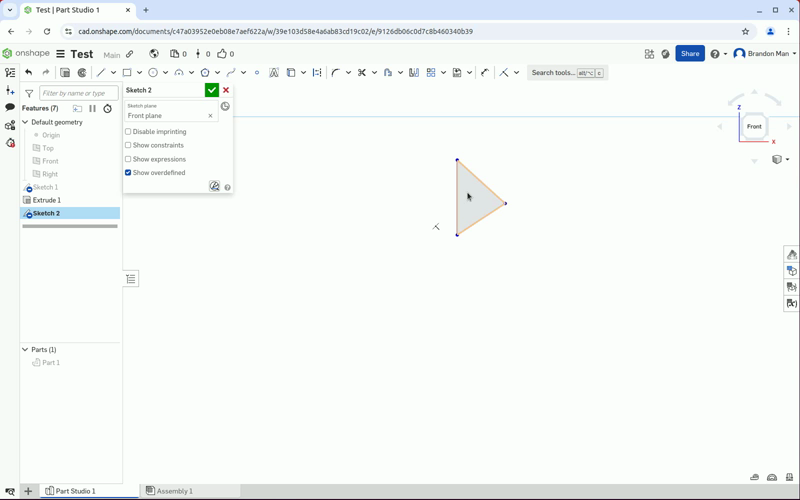
scroll(6)
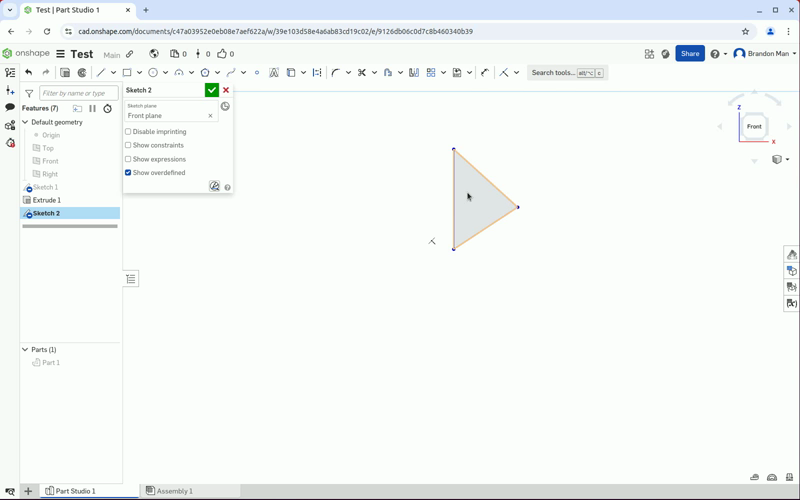
scroll(6)
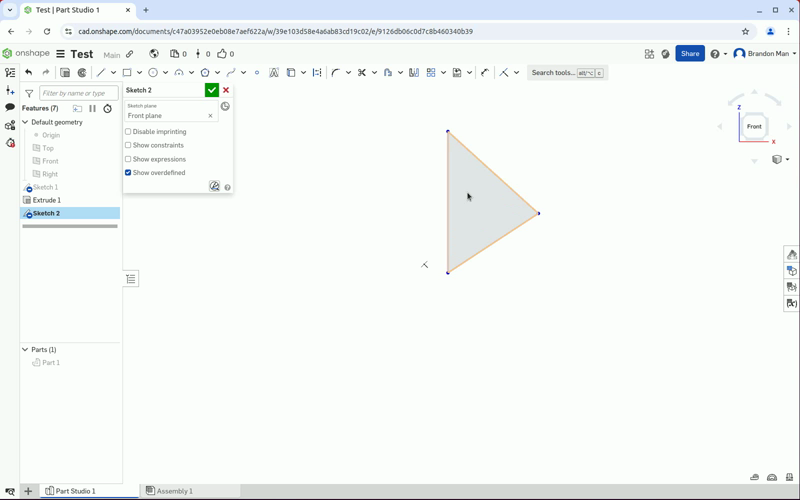
scroll(6)
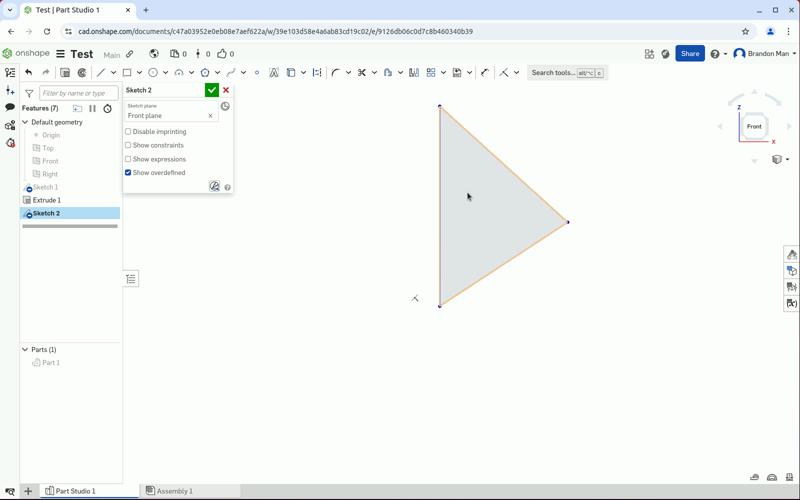
scroll(6)
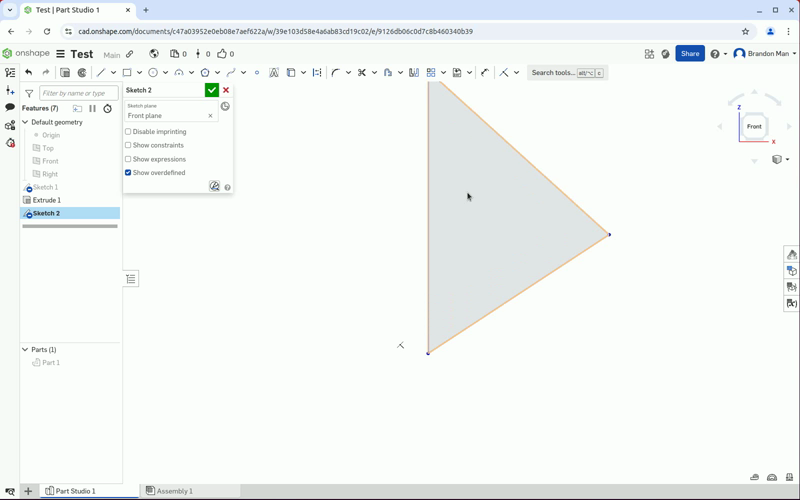
scroll(6)
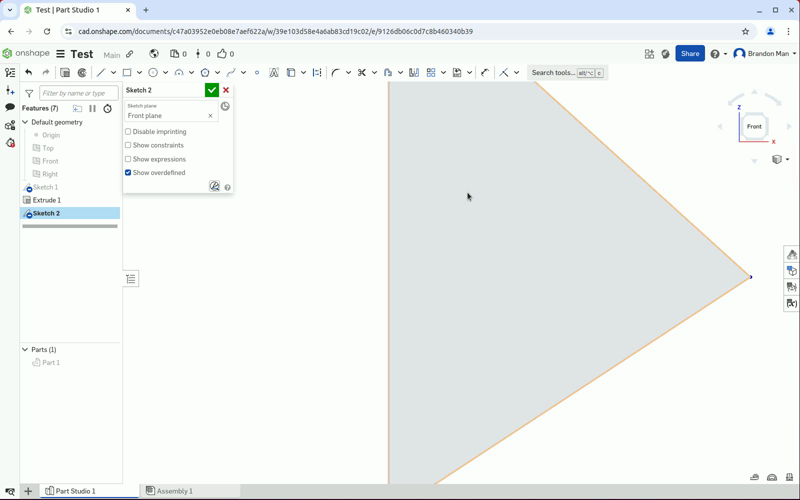
click(467, 192)
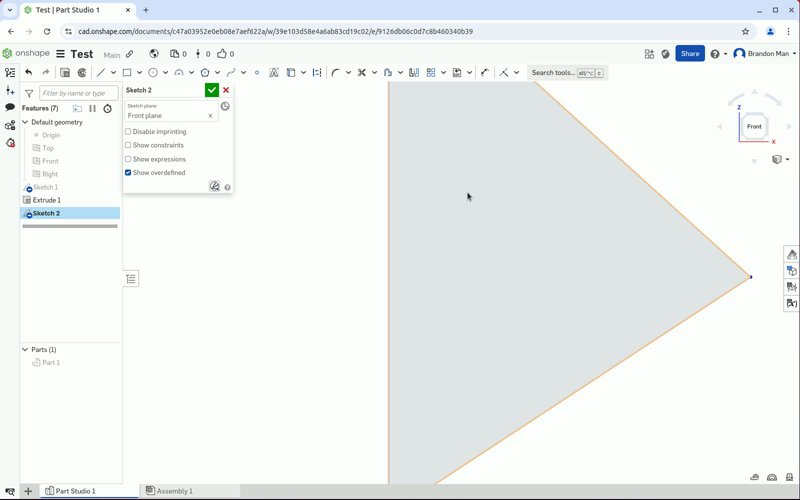
scroll(-6)
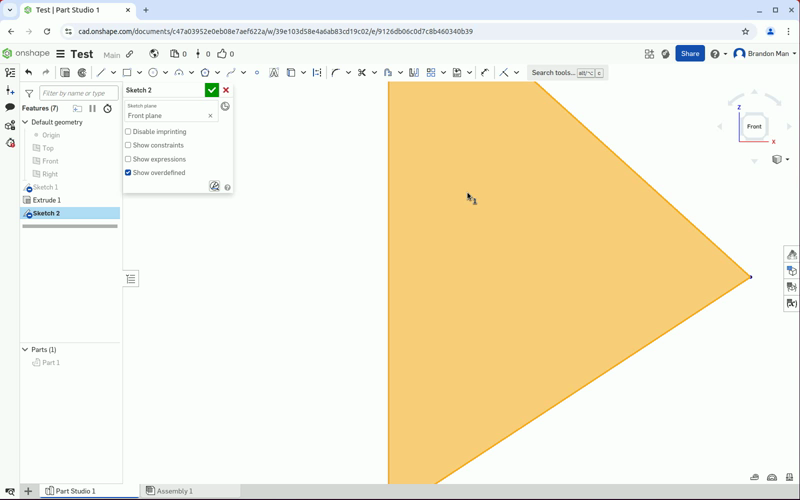
scroll(-6)
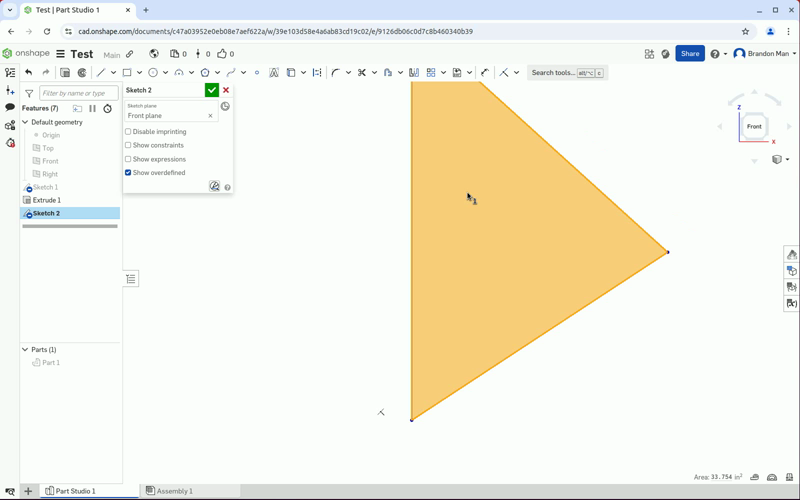
scroll(-6)
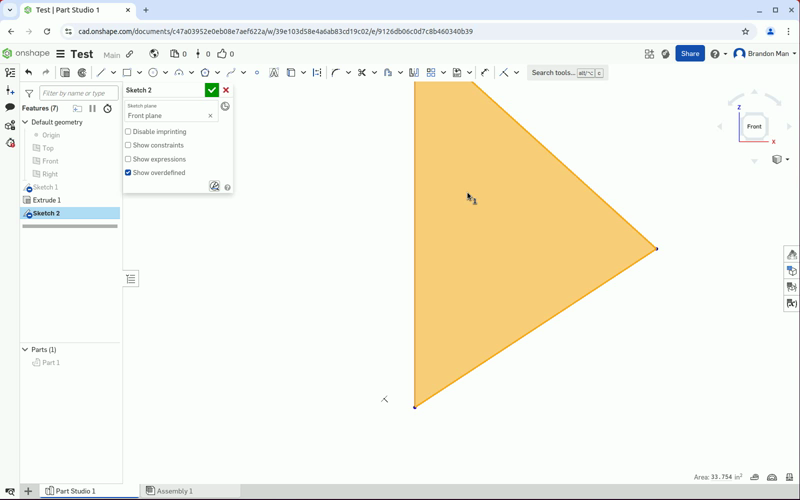
scroll(-6)
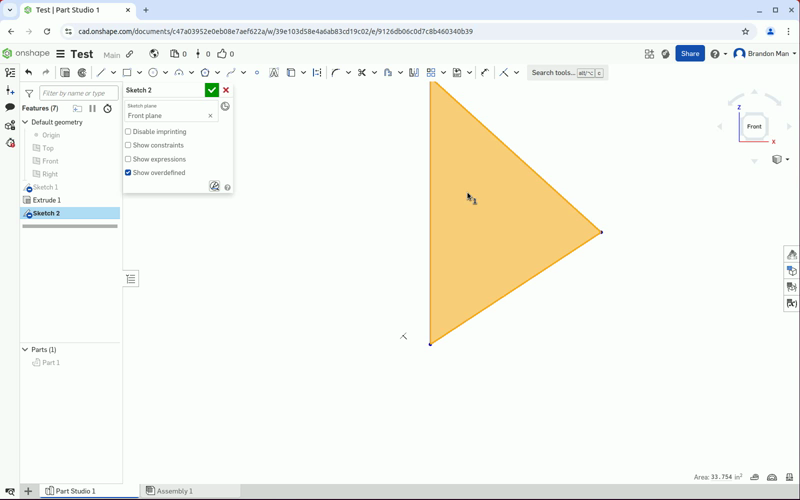
scroll(-6)
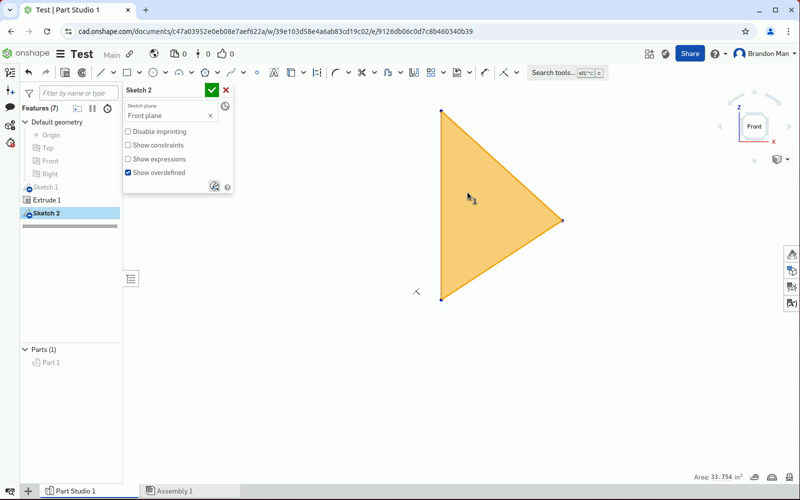
scroll(-6)
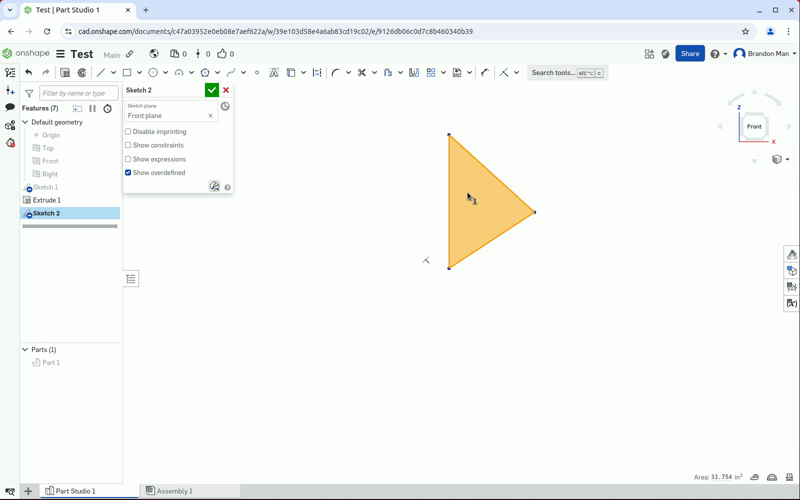
scroll(-6)
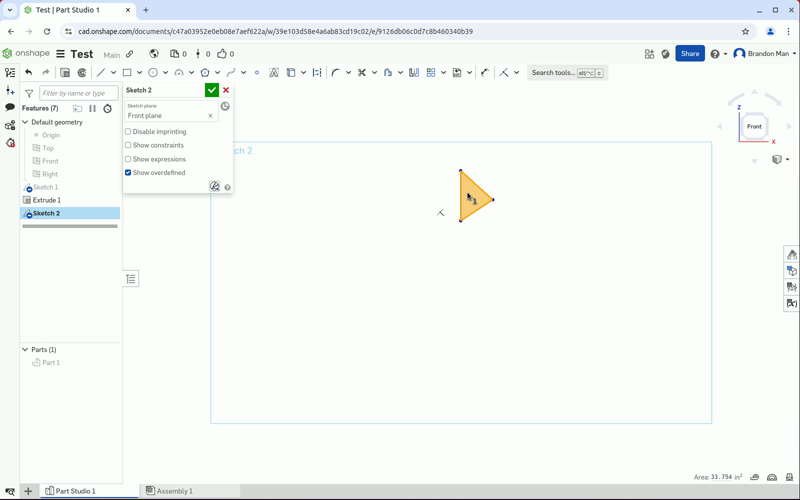
mouse_move(73, 352)
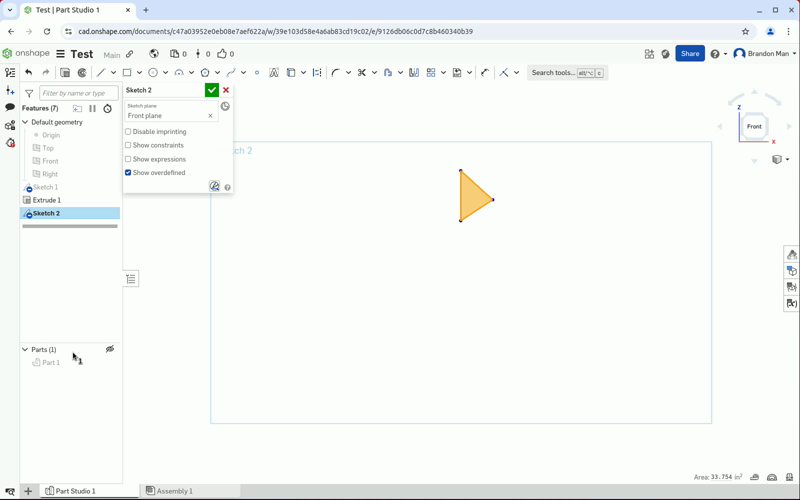
key(shift+y)
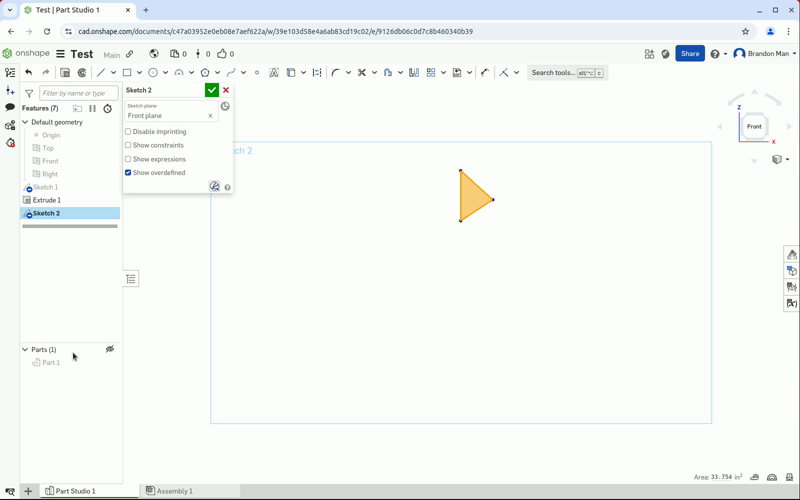
key(shift+e)
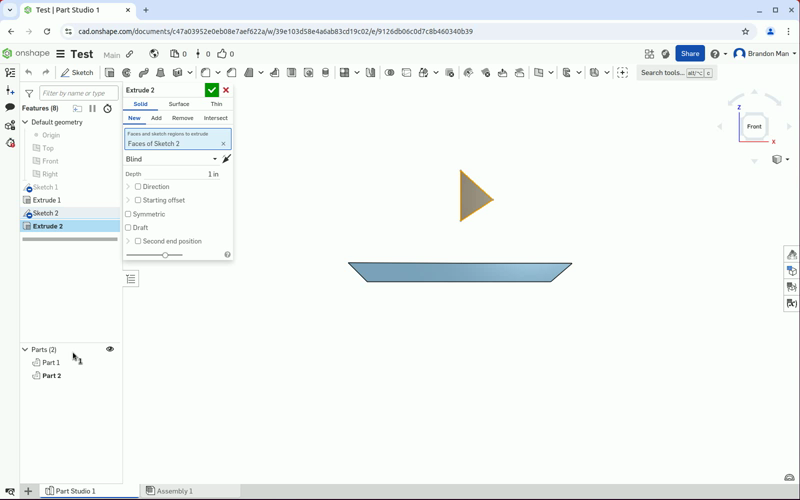
mouse_move(143, 106)
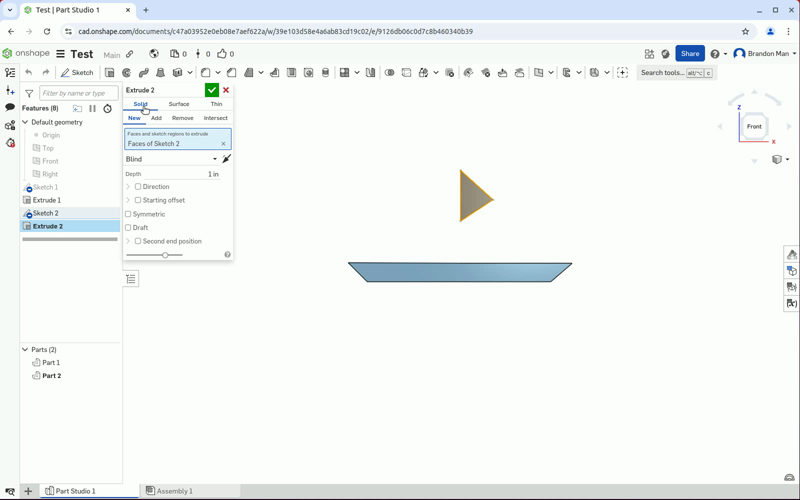
click(143, 106)
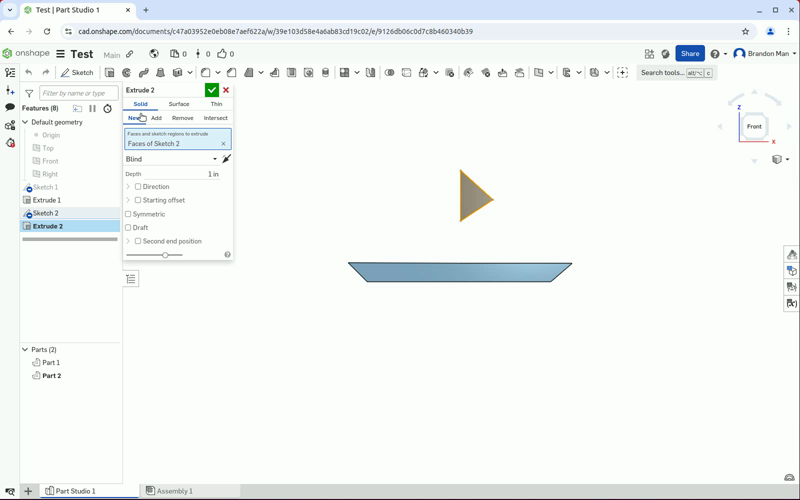
mouse_move(137, 120)
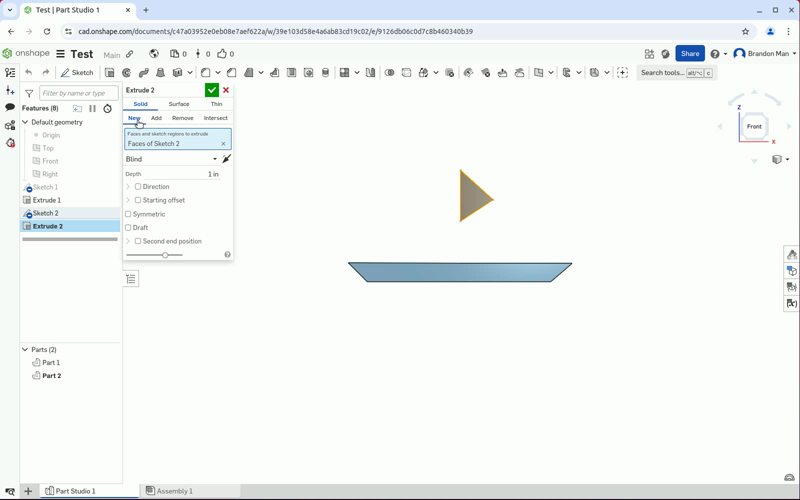
click(137, 120)
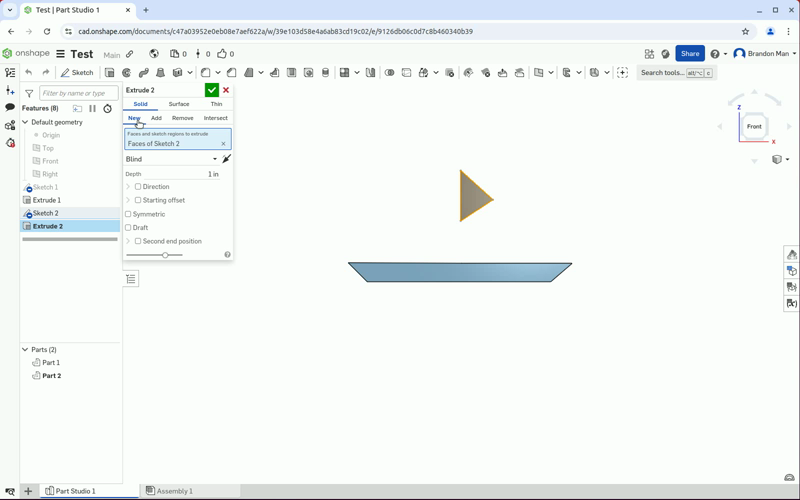
key(tab, 4)
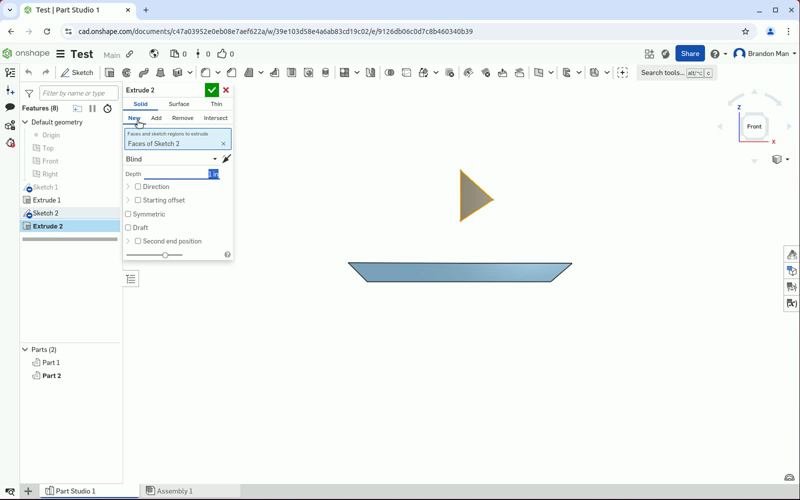
text(7.703)
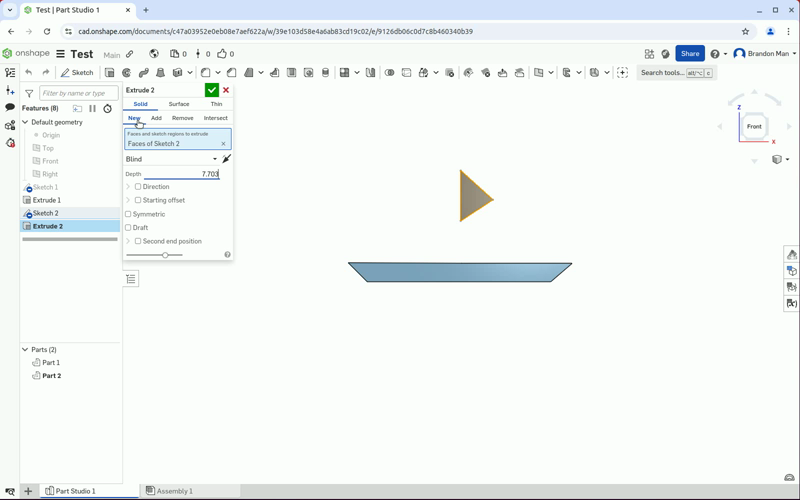
key(enter)
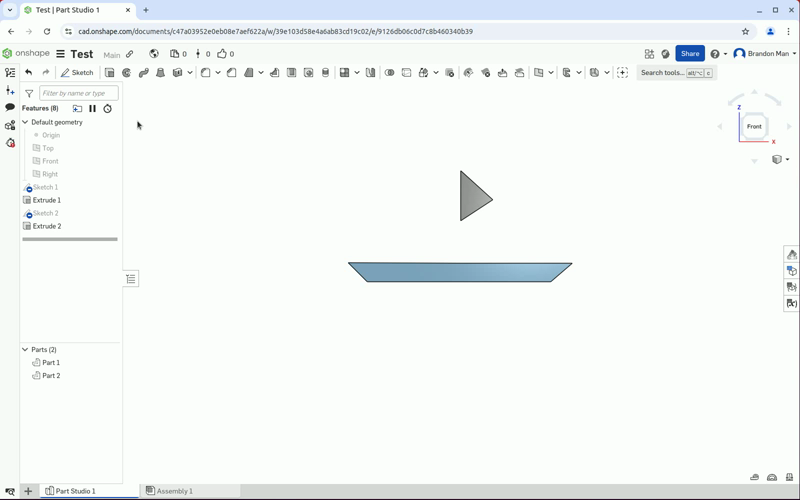
key(shift+h)
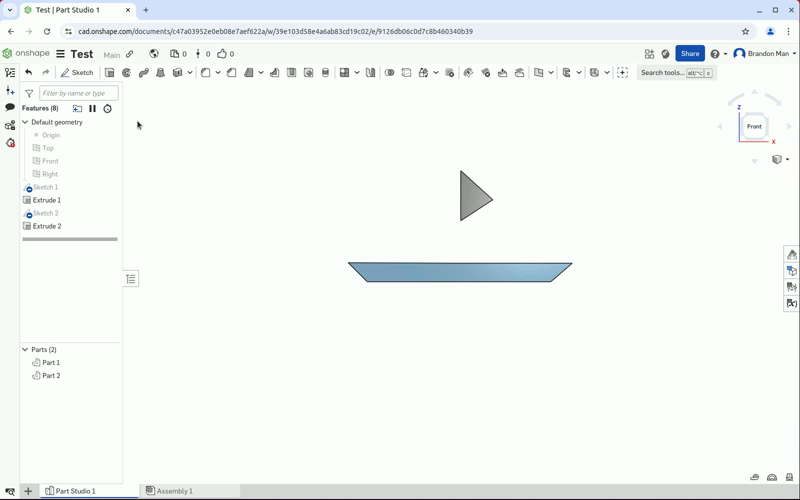
key(shift+h)
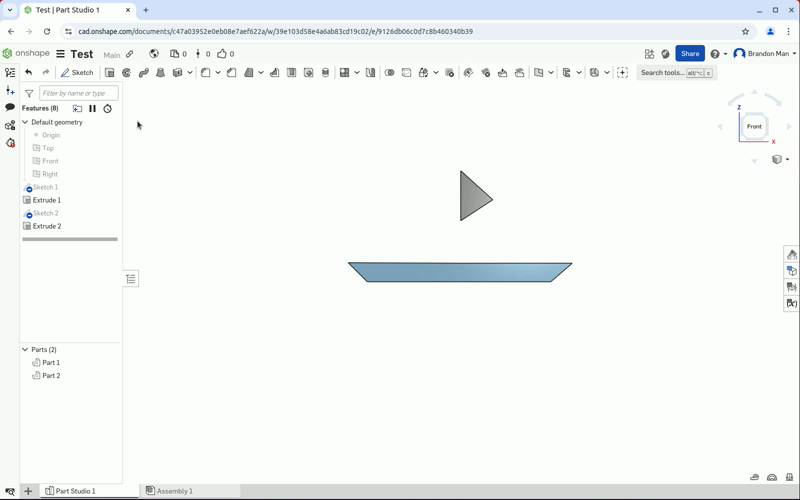
mouse_move(73, 189)
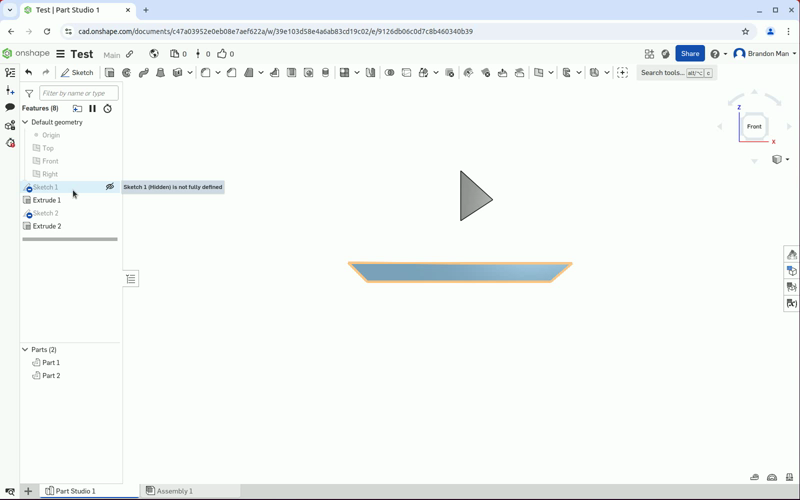
click(73, 189)
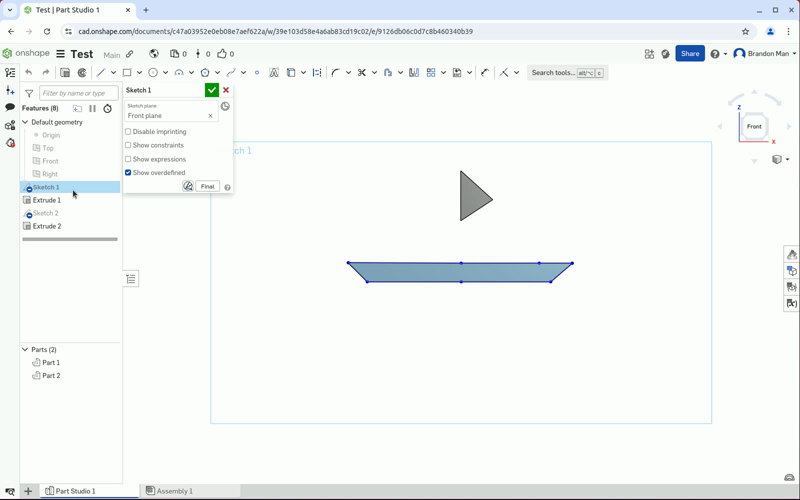
mouse_move(229, 92)
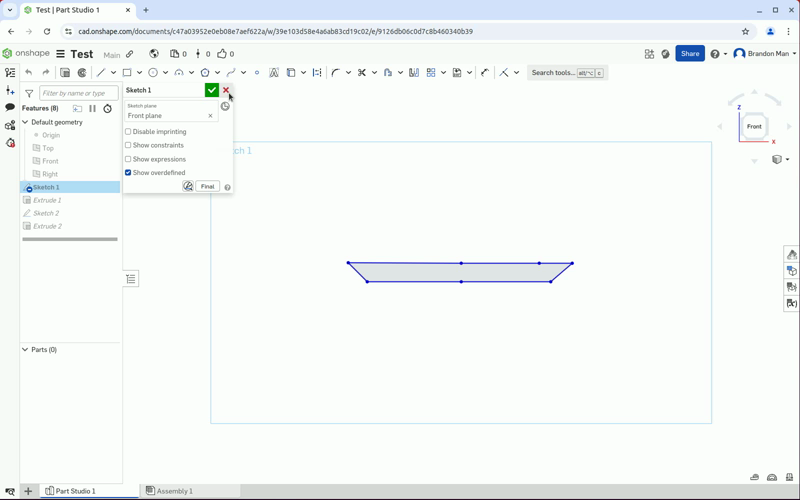
click(229, 92)
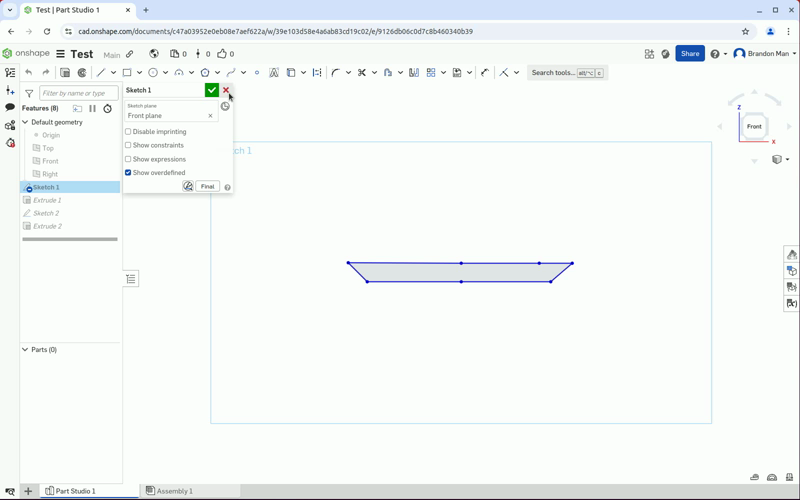
key(shift+s)
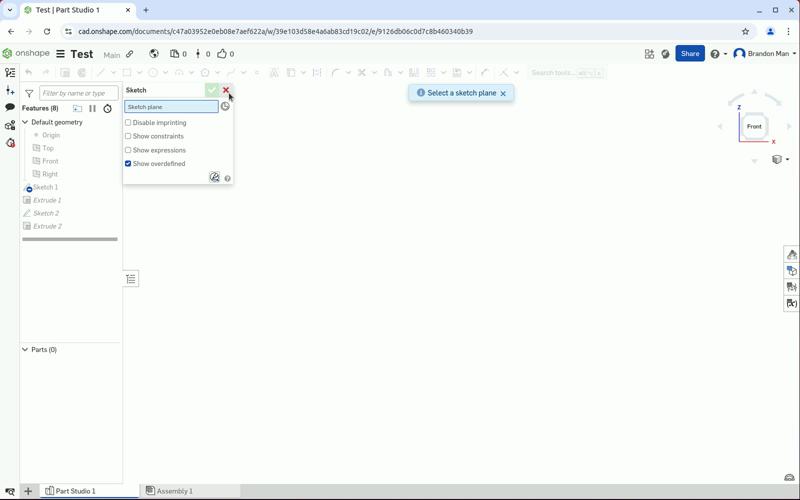
mouse_move(73, 163)
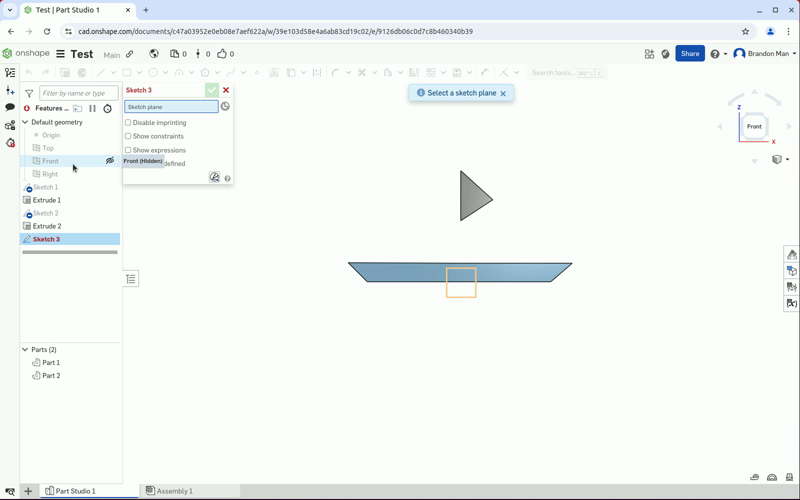
click(73, 163)
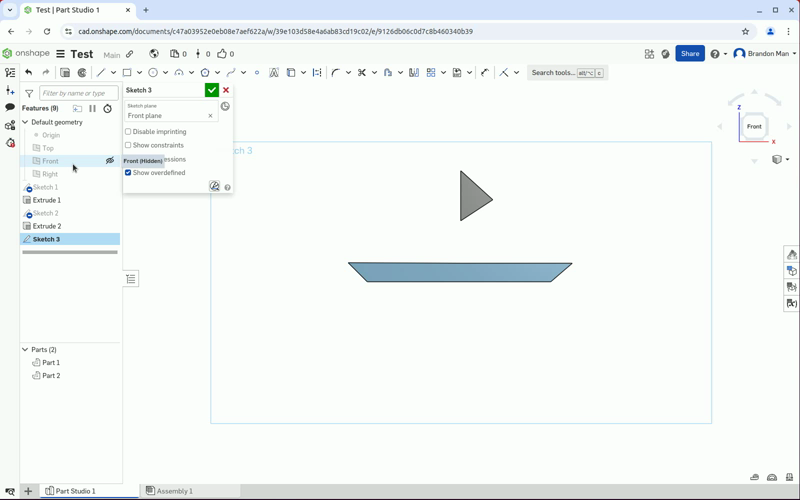
mouse_move(73, 352)
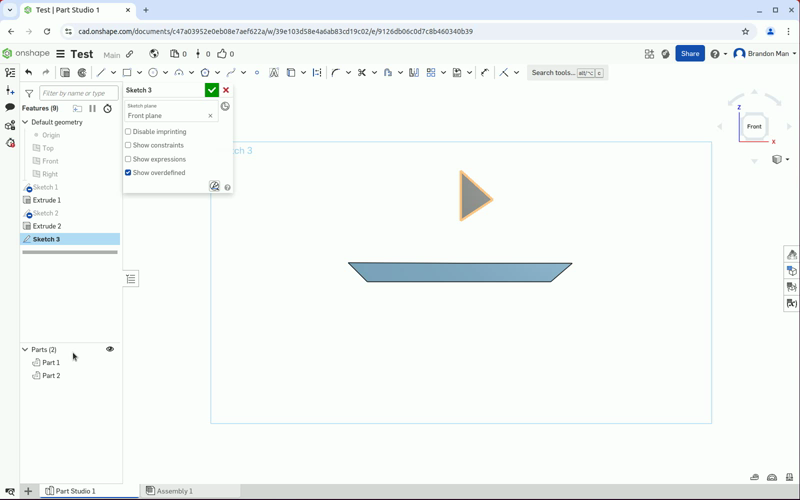
key(y)
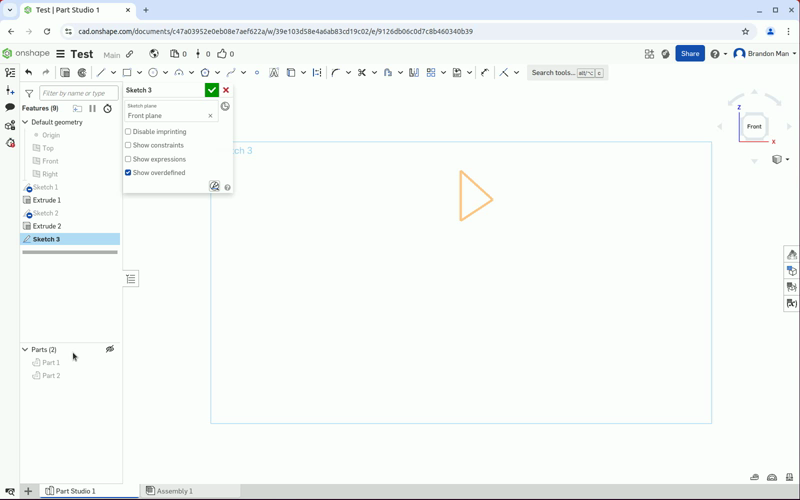
key(c)
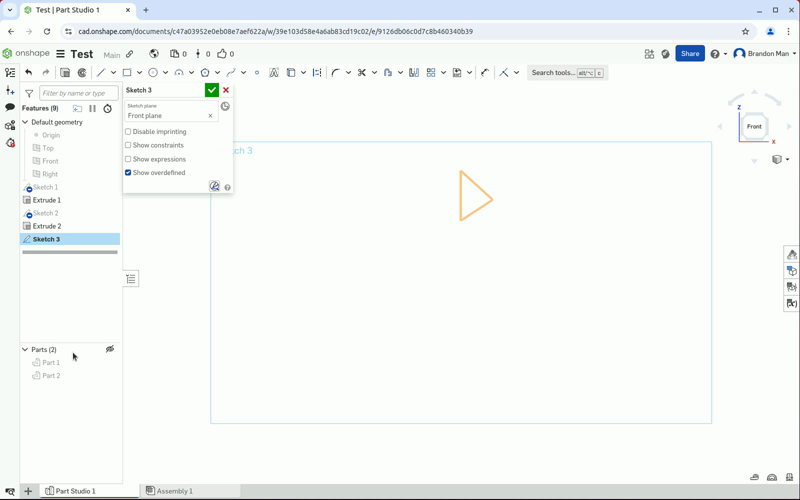
key_down(shift)
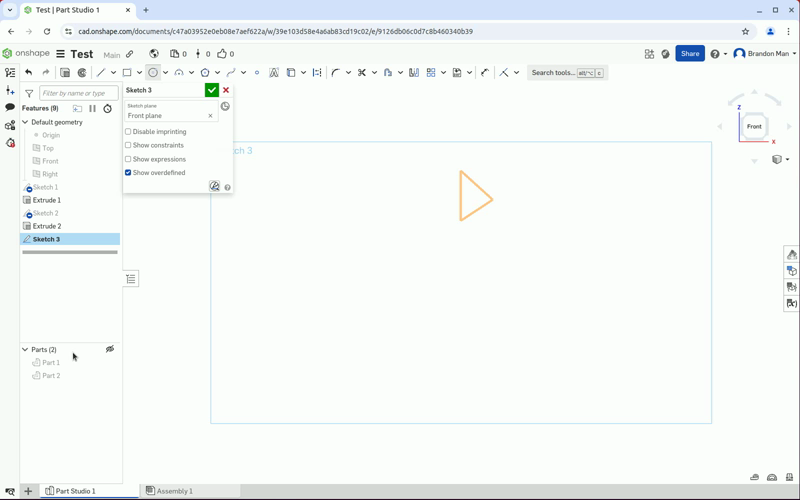
mouse_move(540, 240)
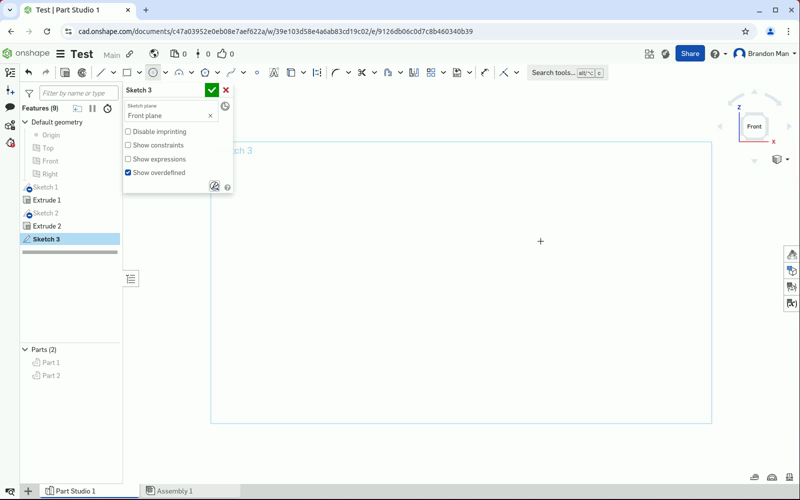
click(540, 240)
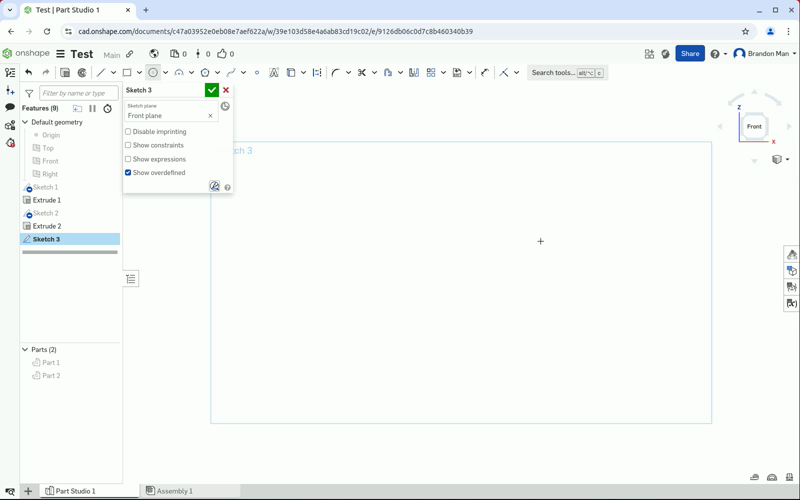
key_up(shift)
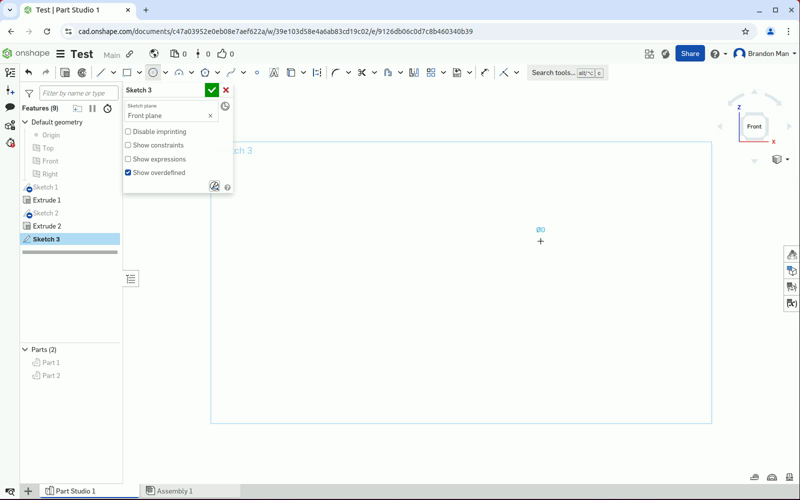
mouse_move(555, 240)
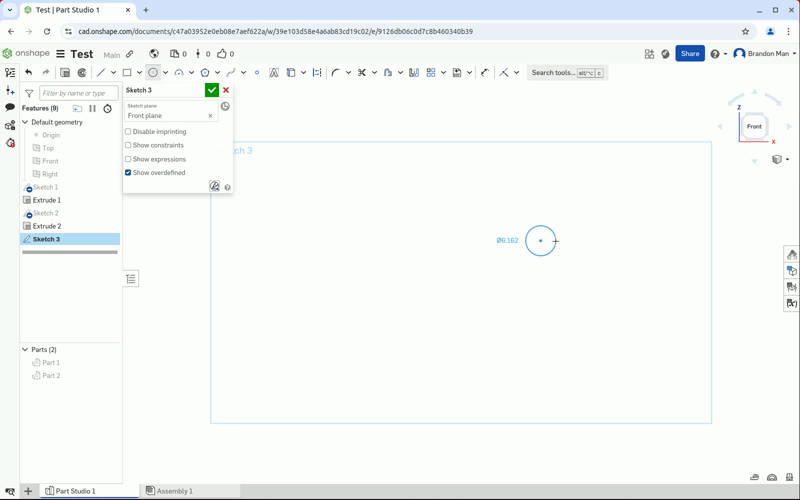
click(555, 240)
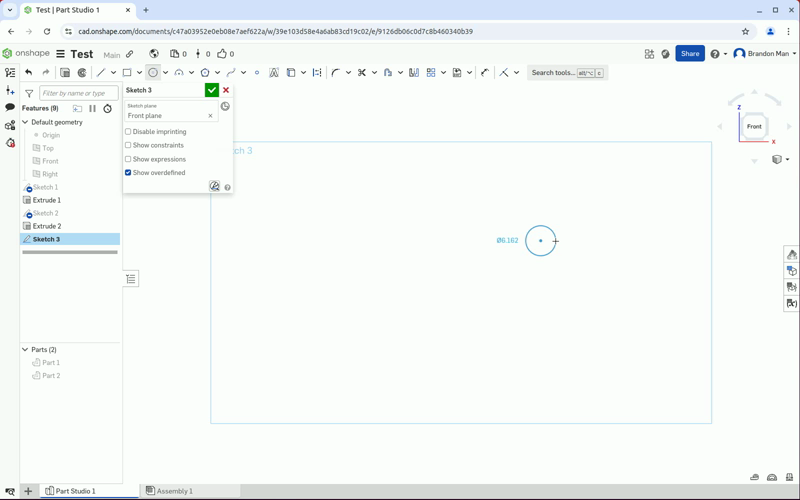
key(esc)
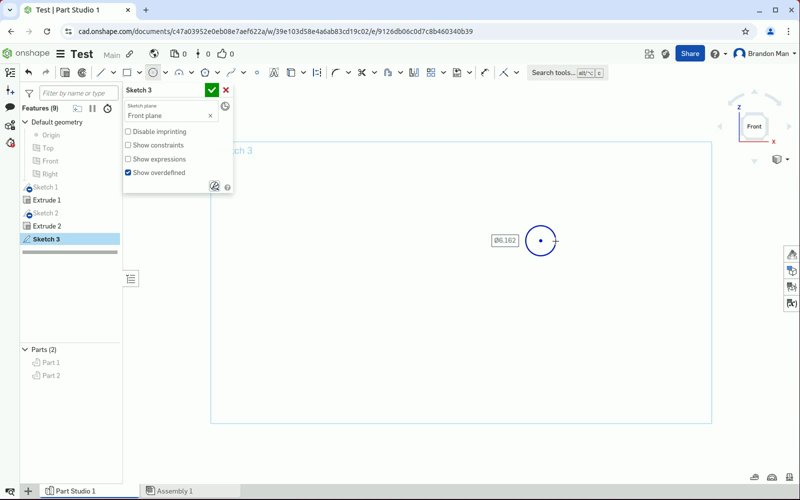
mouse_move(540, 234)
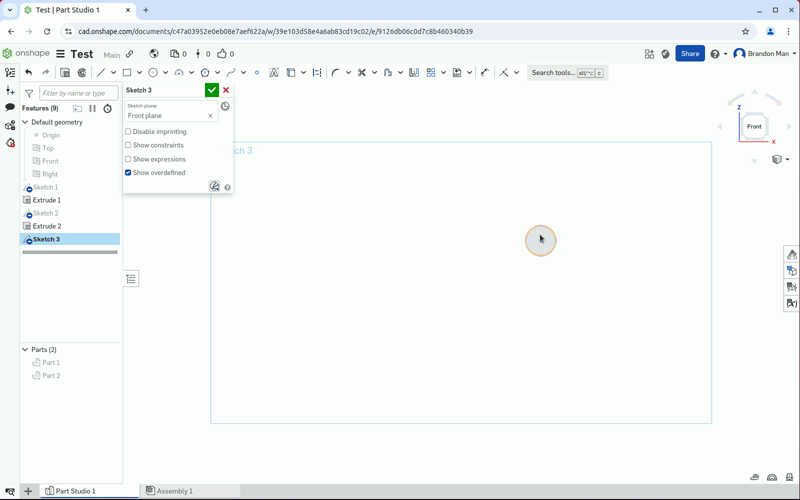
scroll(6)
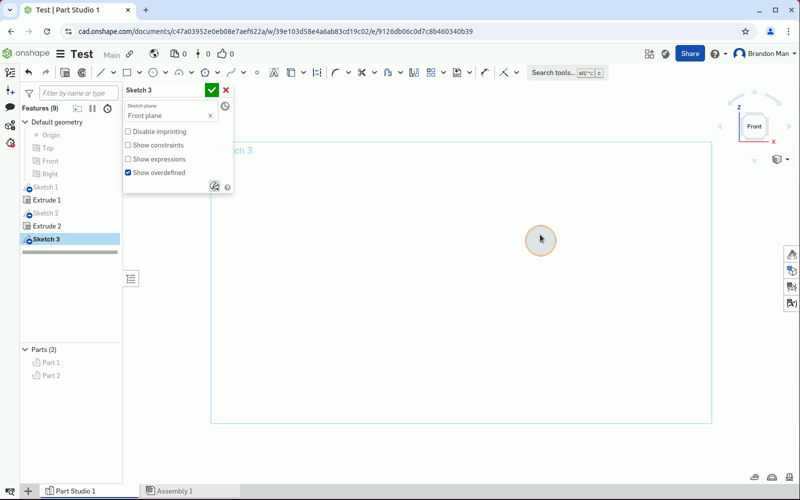
scroll(6)
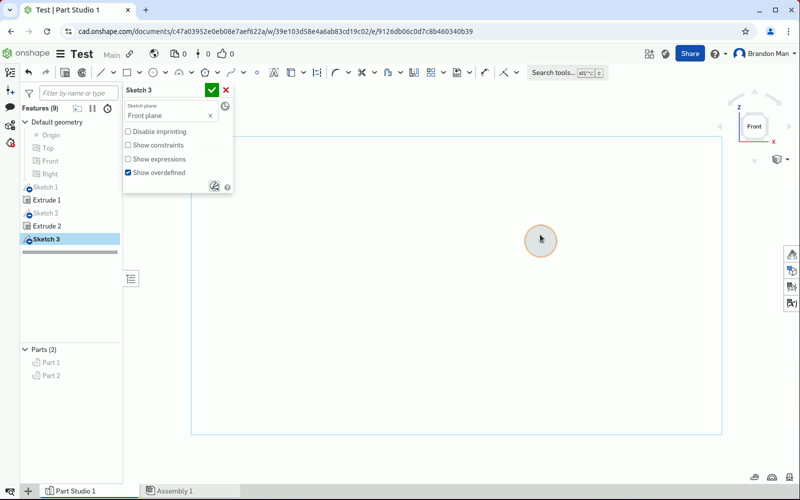
scroll(6)
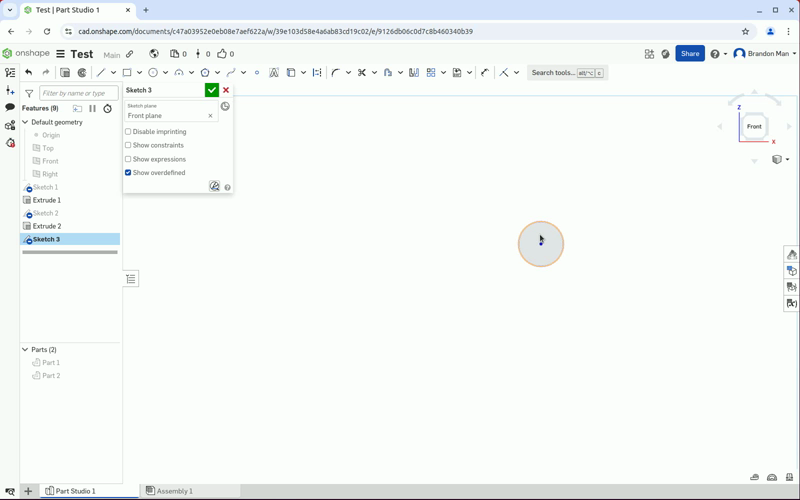
scroll(6)
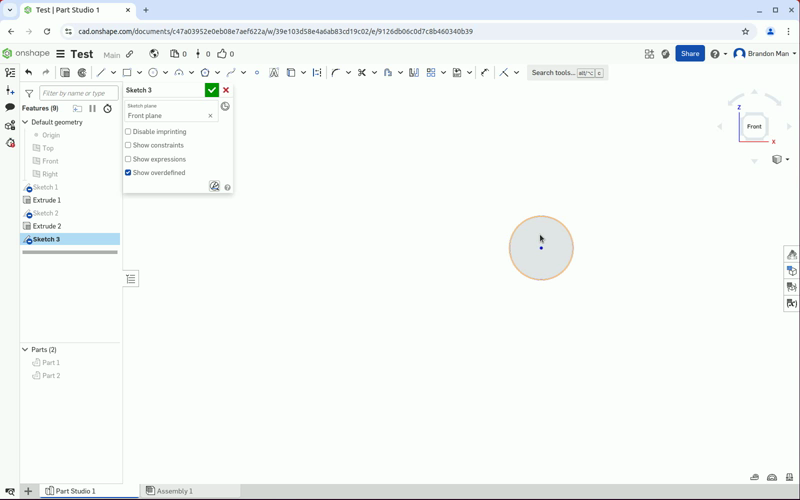
scroll(6)
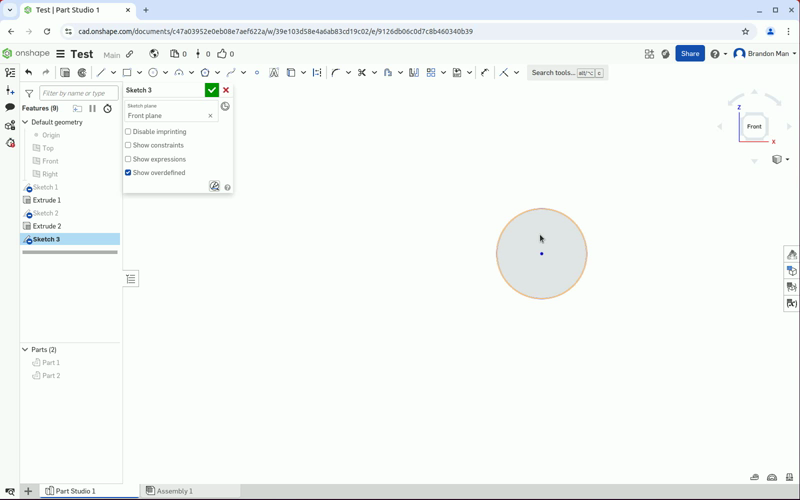
scroll(6)
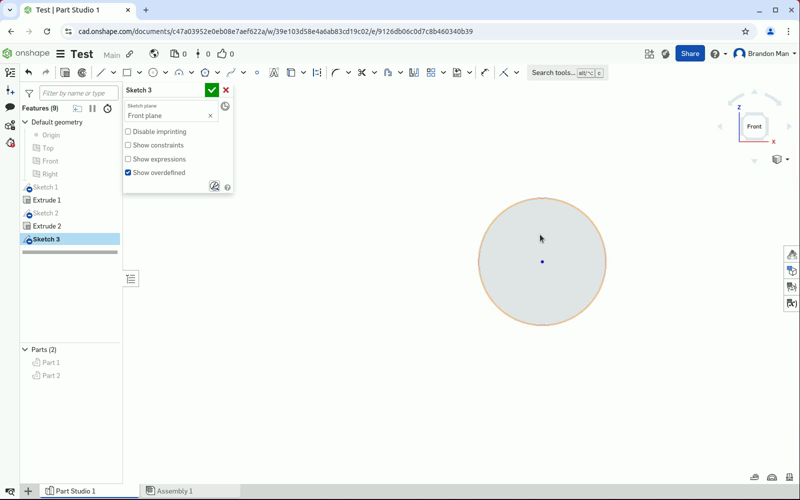
scroll(6)
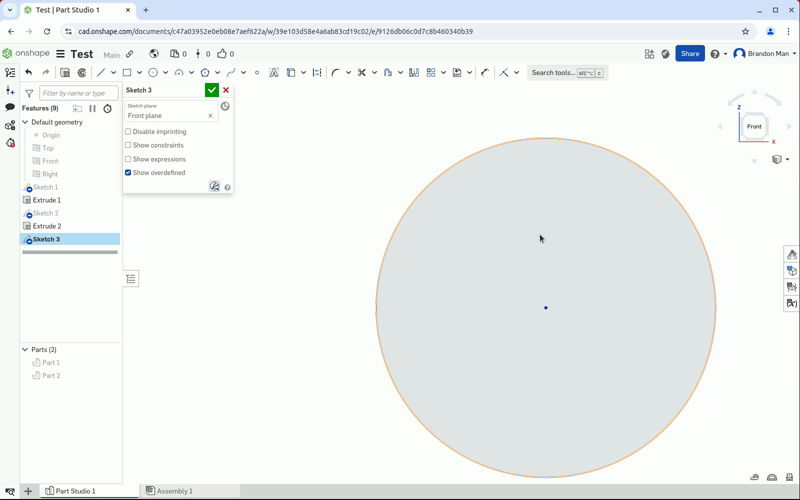
click(540, 234)
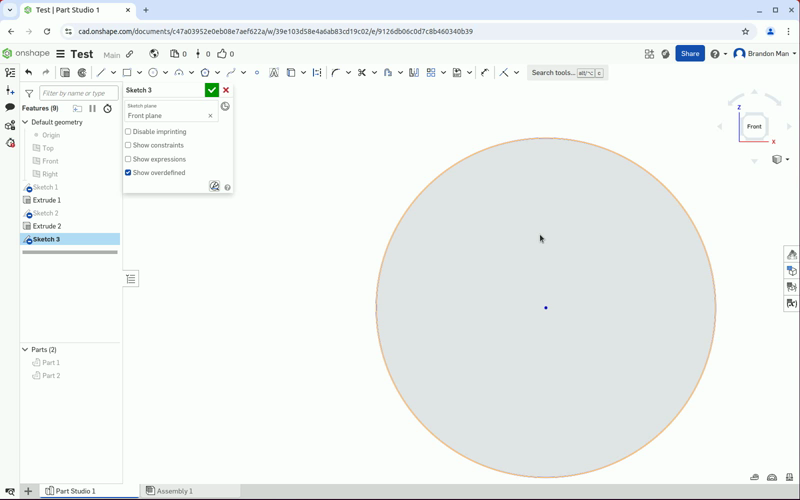
scroll(-6)
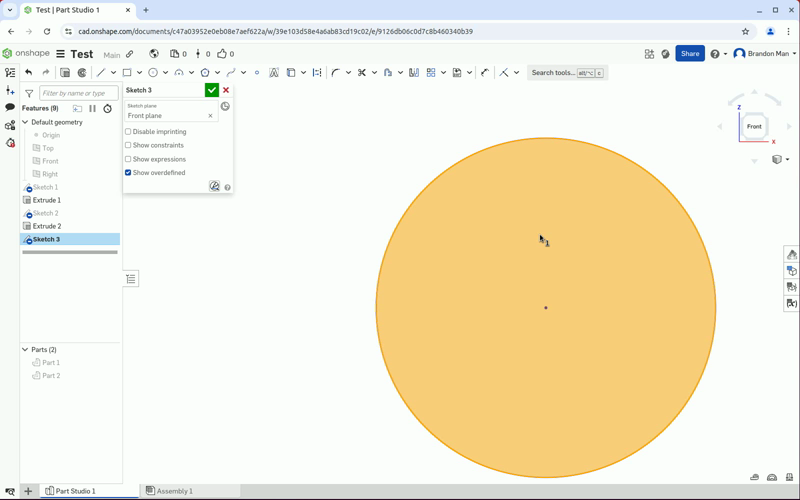
scroll(-6)
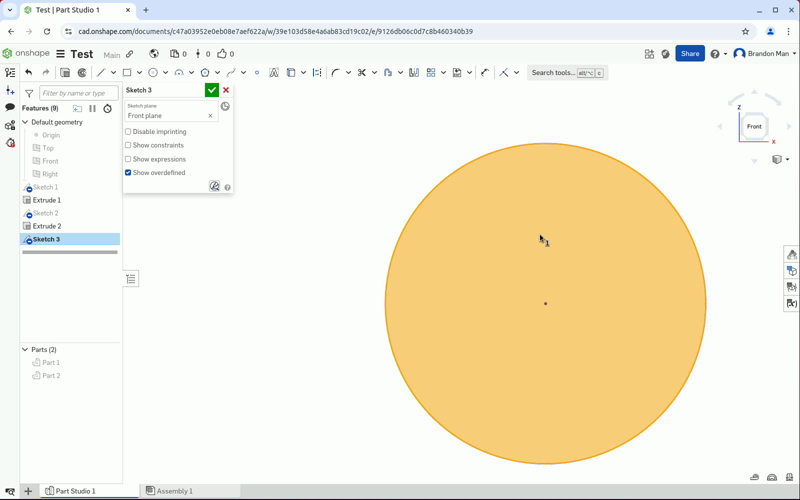
scroll(-6)
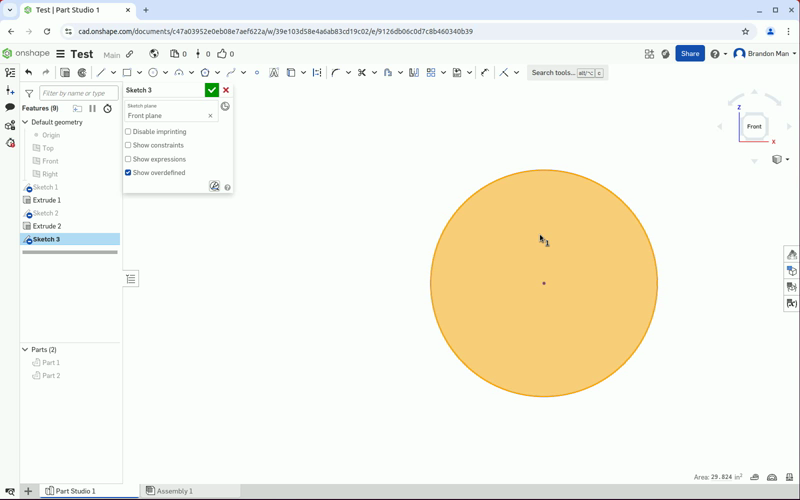
scroll(-6)
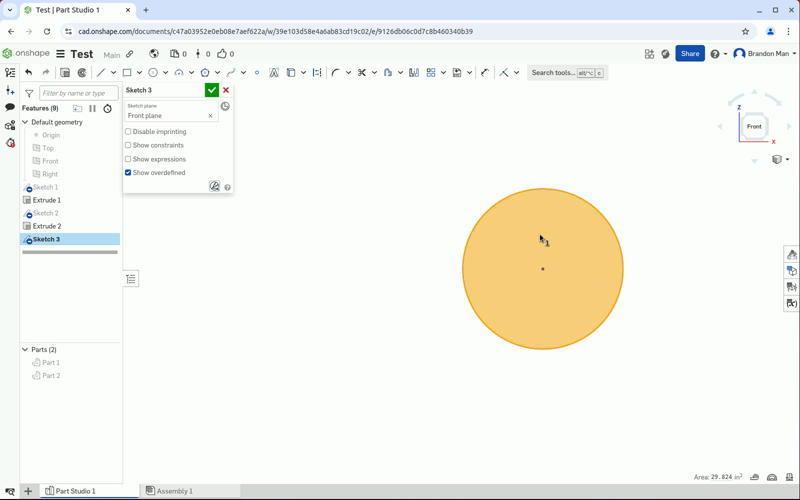
scroll(-6)
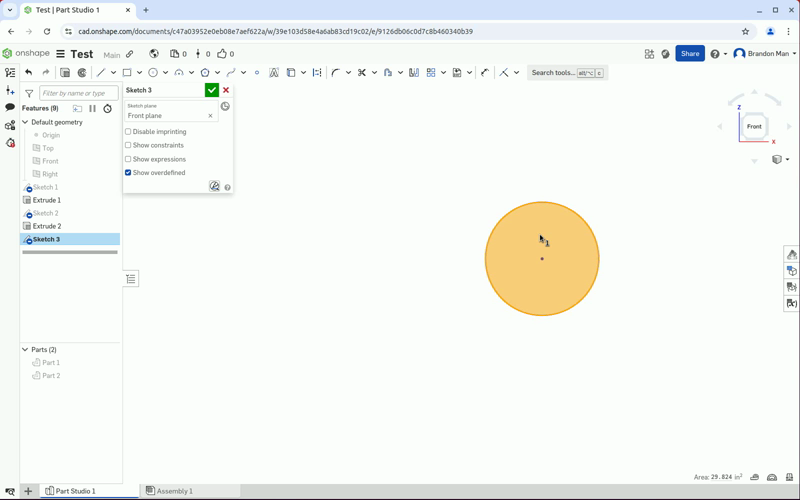
scroll(-6)
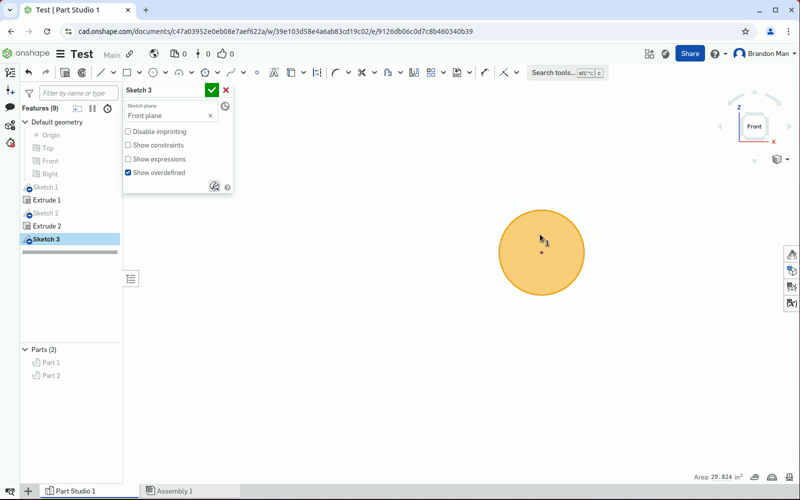
scroll(-6)
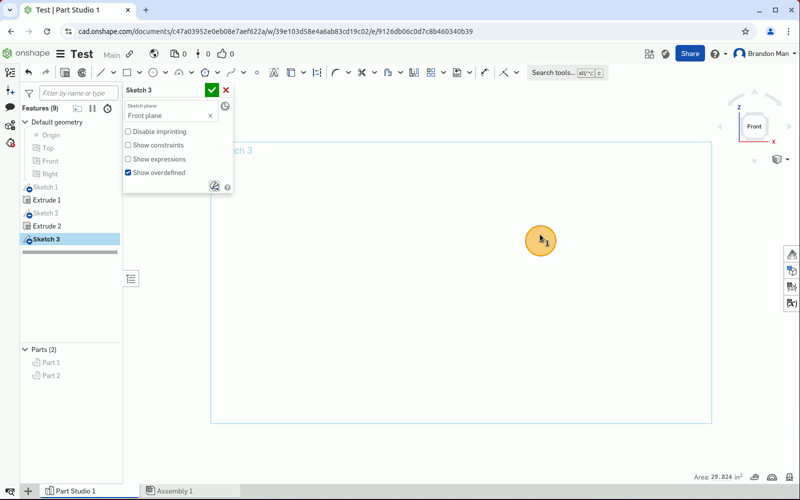
mouse_move(73, 352)
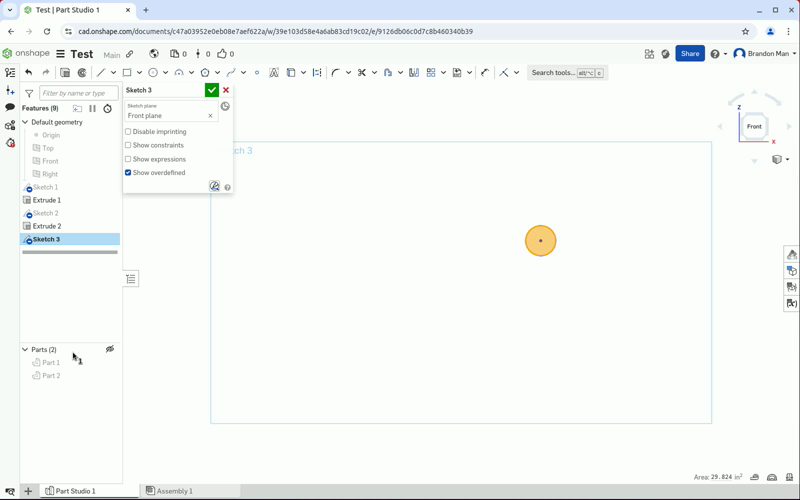
key(shift+y)
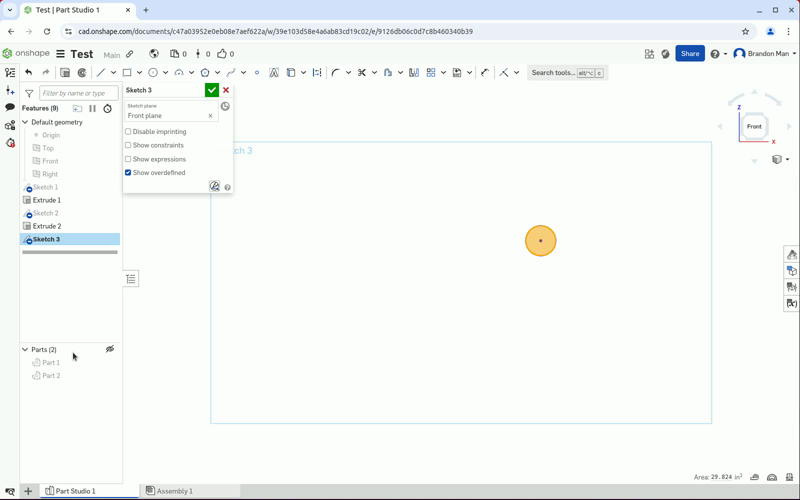
key(shift+e)
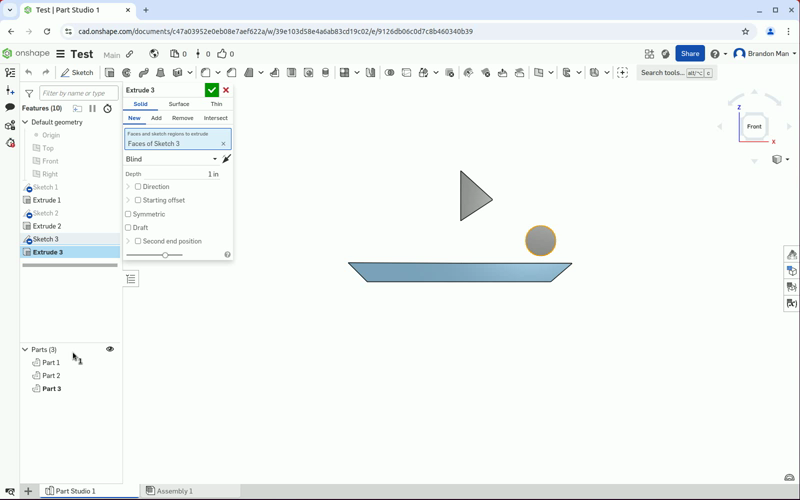
mouse_move(143, 106)
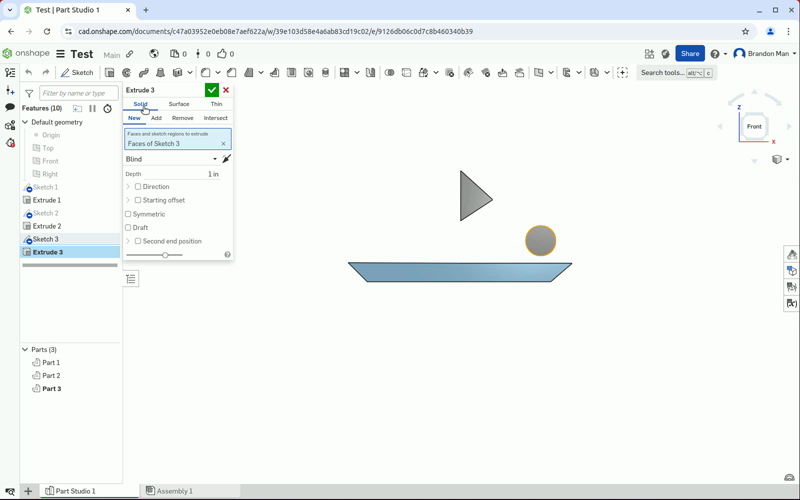
click(143, 106)
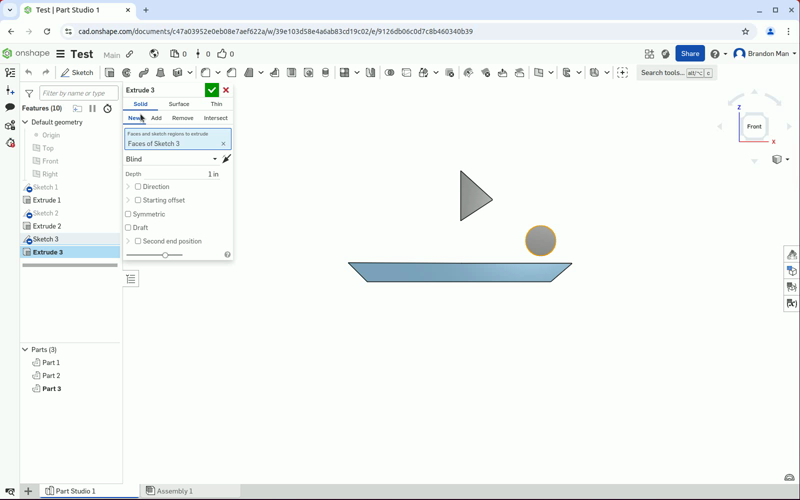
mouse_move(137, 120)
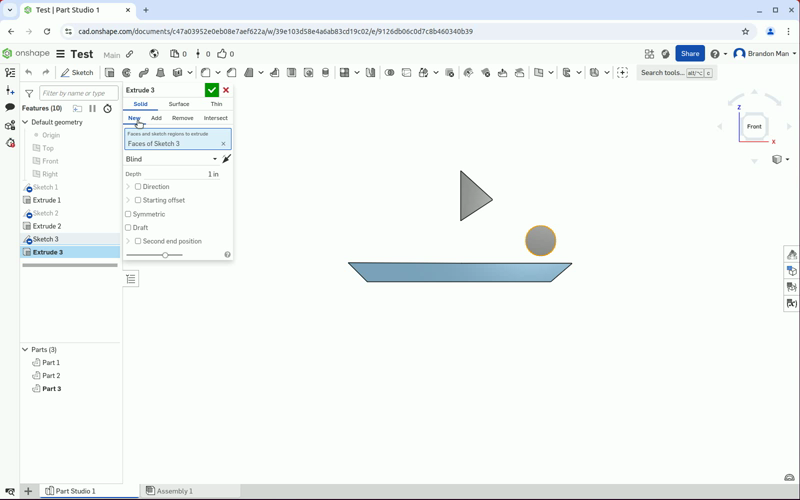
click(137, 120)
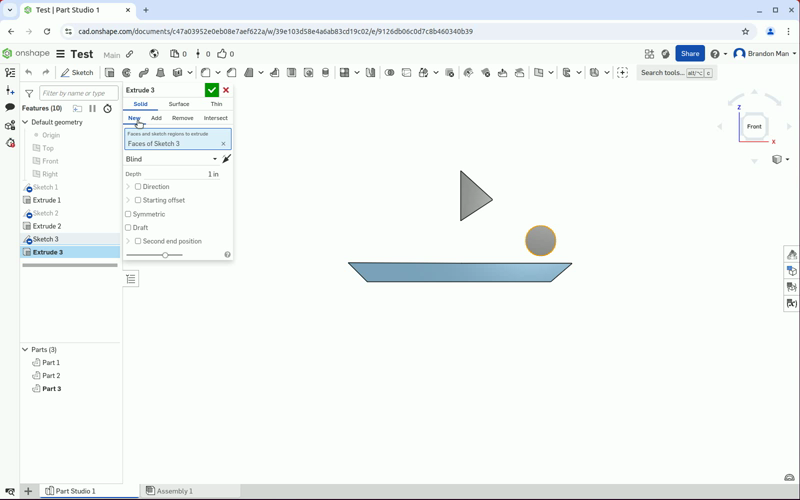
key(tab, 4)
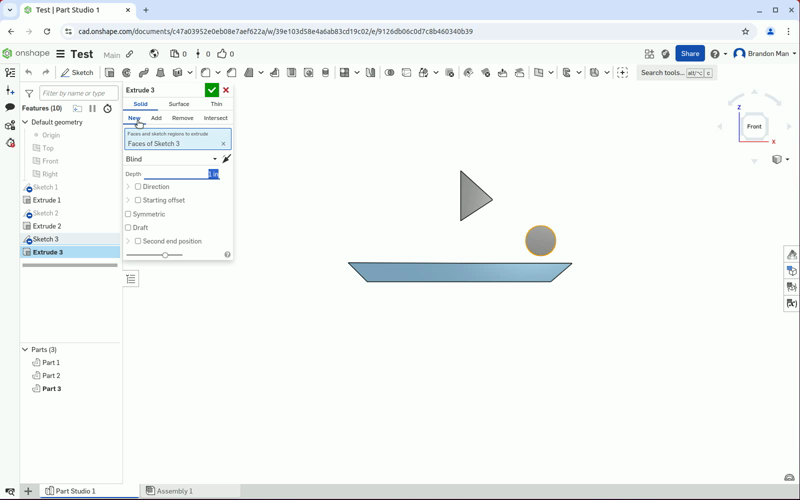
text(7.703)
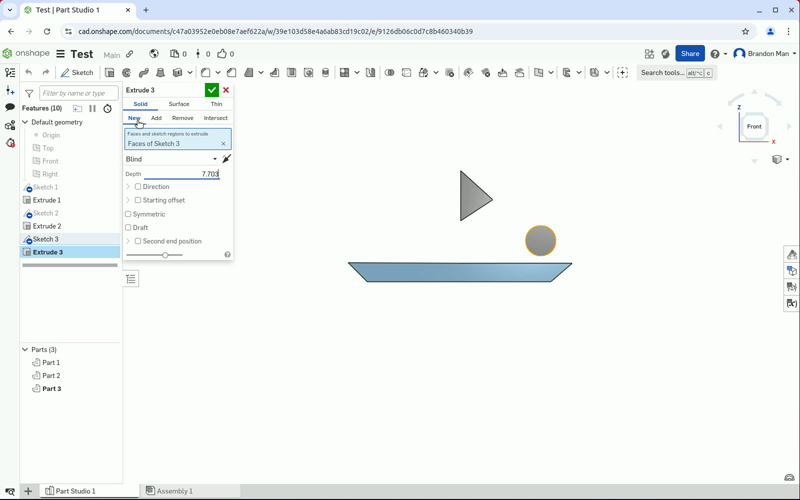
key(enter)
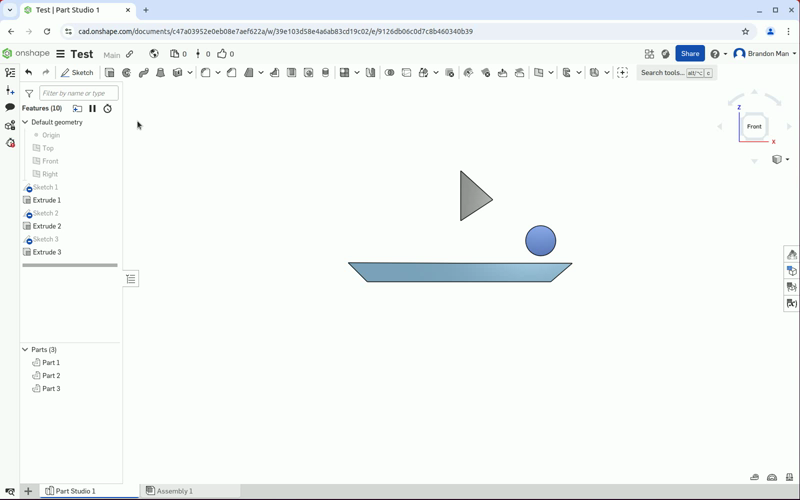
key(shift+h)
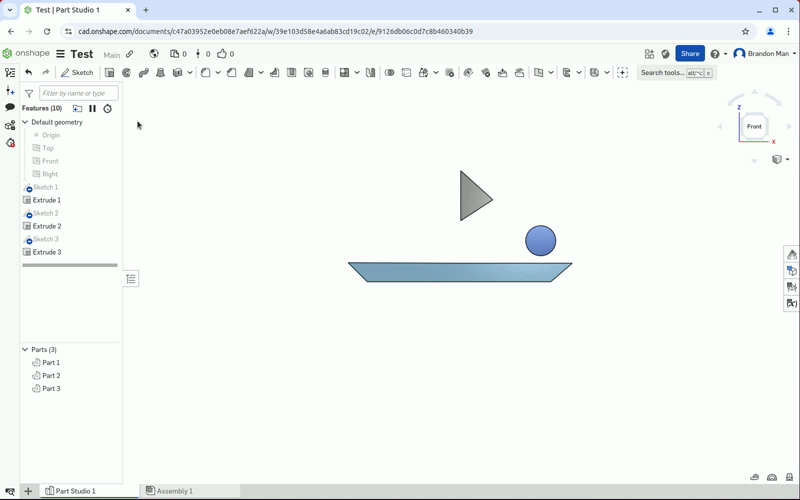
key(shift+h)
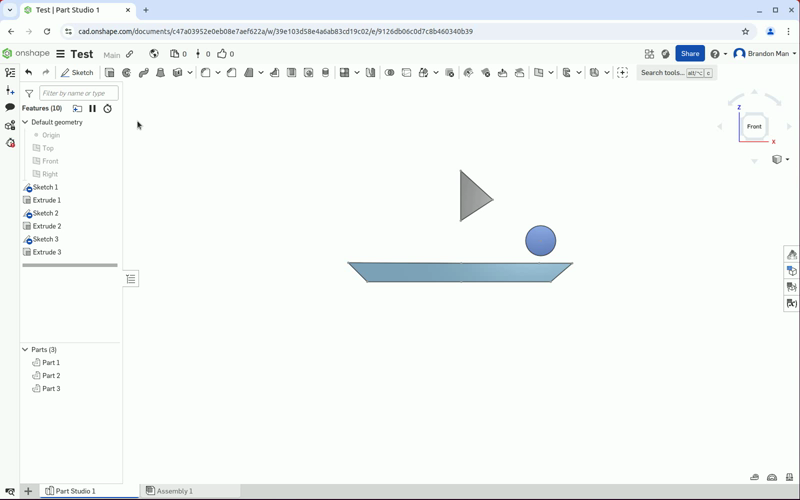
key(shift+7)
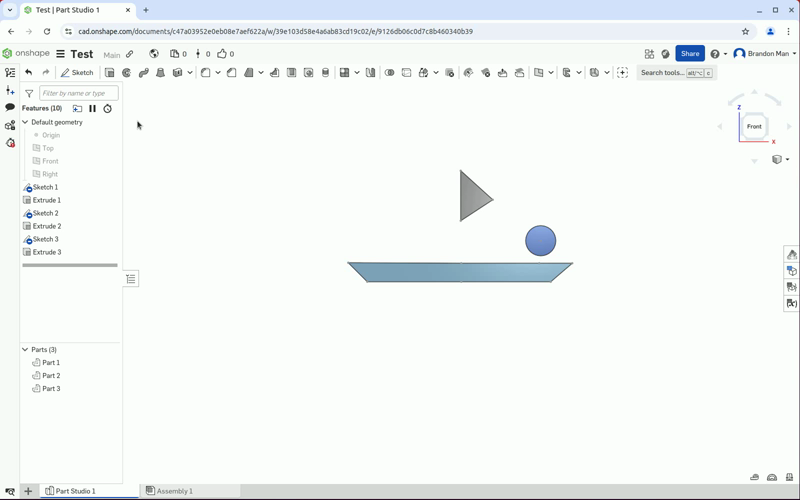
key(left, 2)
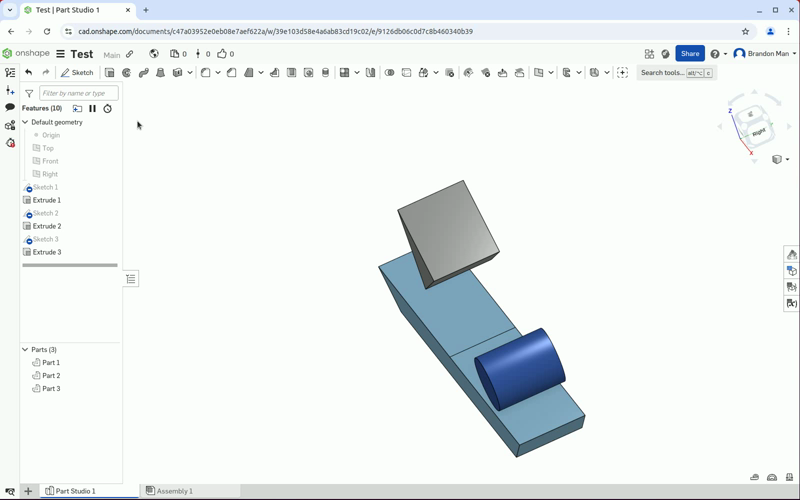
key(down, 2)
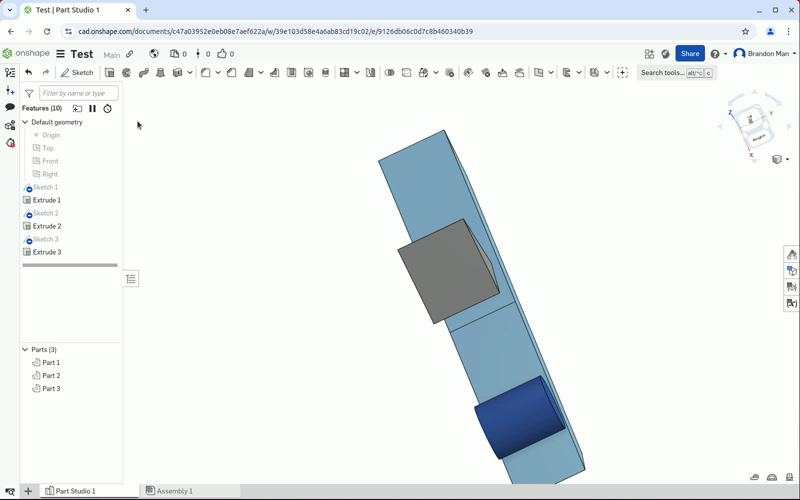
key(up, 2)
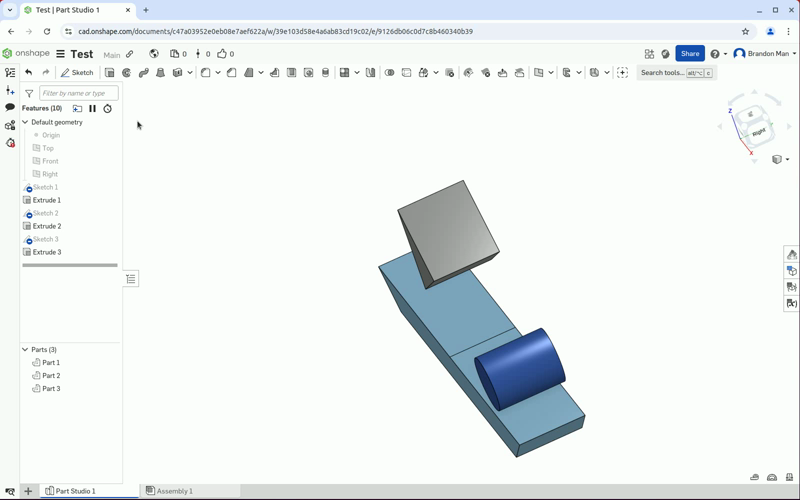
key(right, 2)
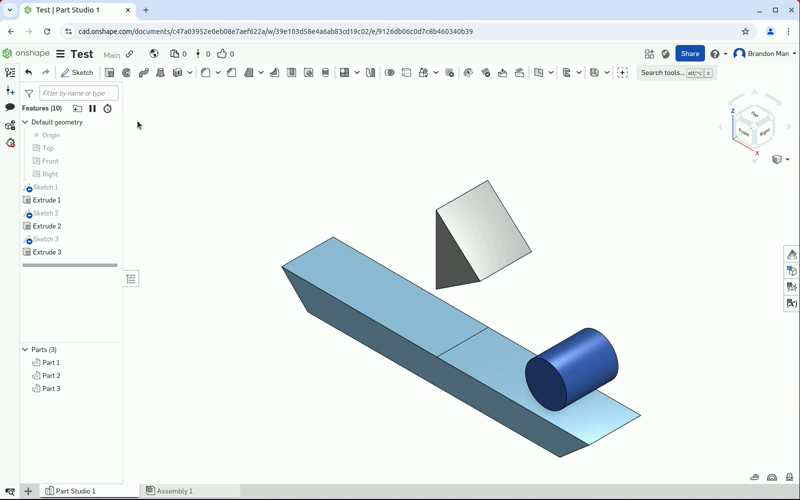
mouse_move(73, 189)
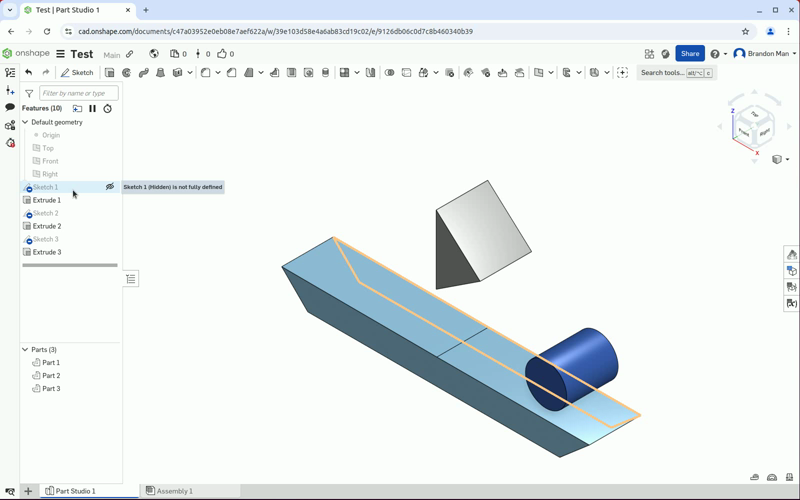
click(73, 189)